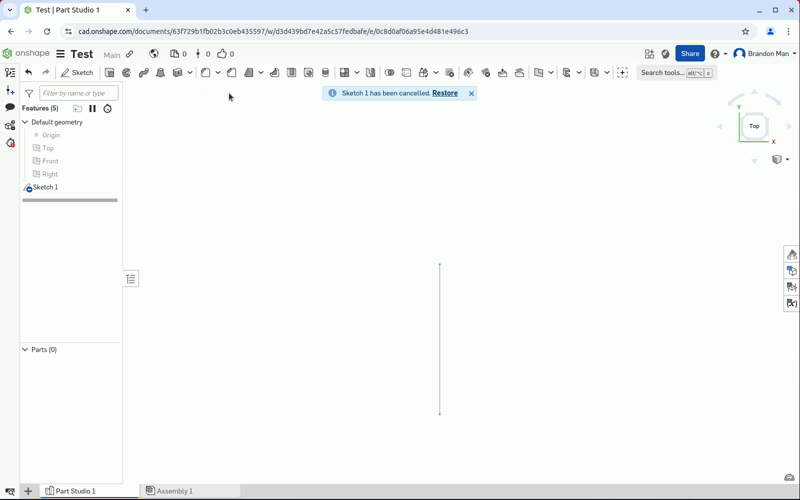
key(shift+h)
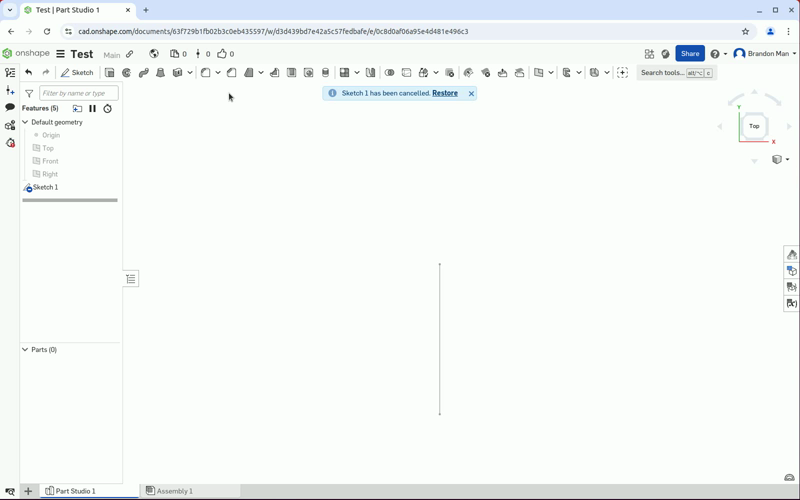
key(shift+s)
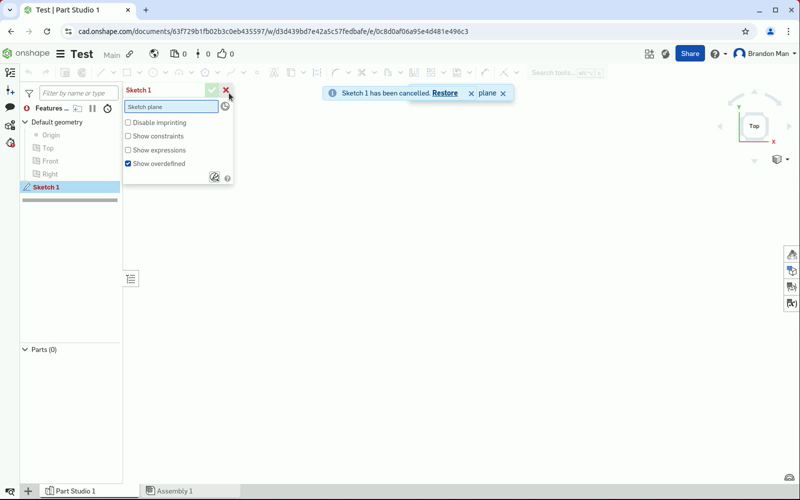
mouse_move(73, 150)
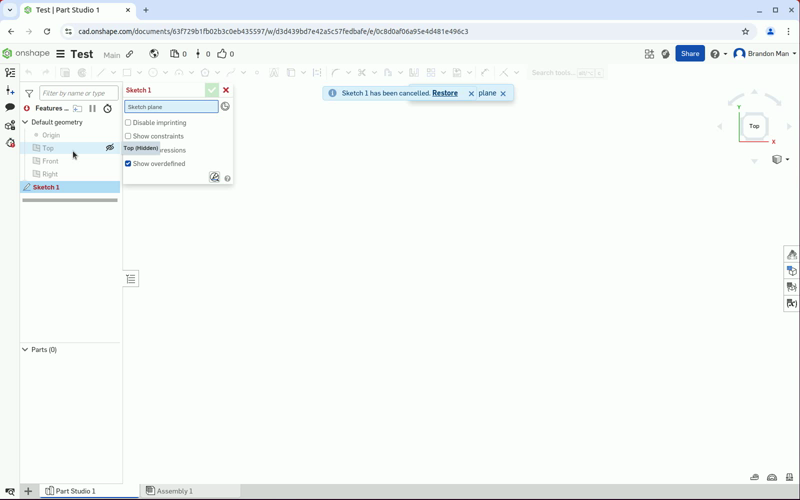
click(73, 150)
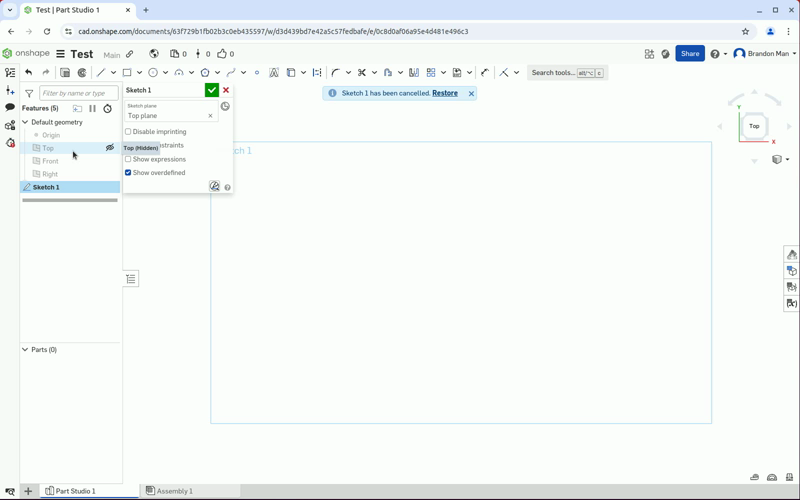
mouse_move(73, 352)
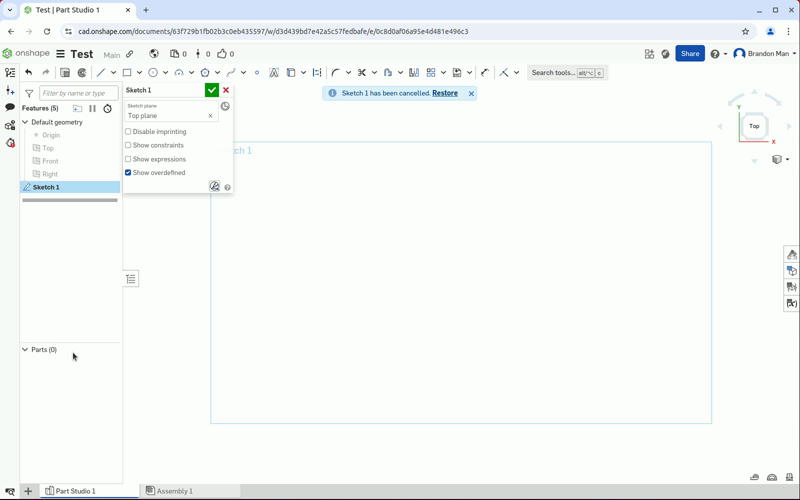
key(y)
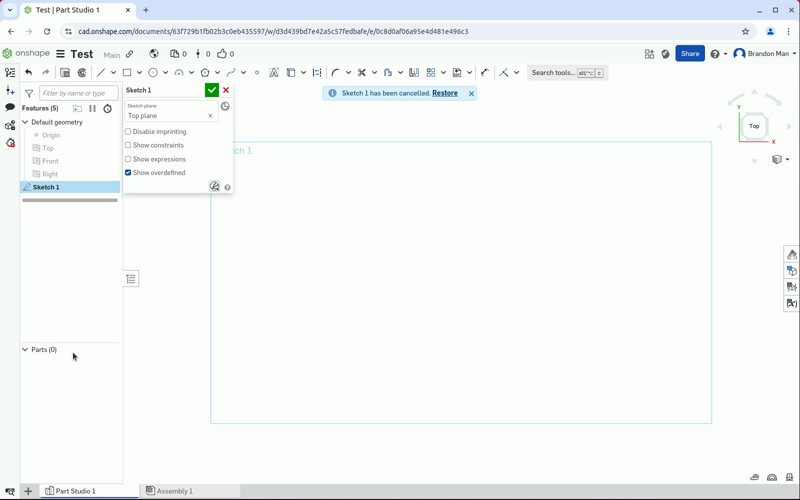
key(l)
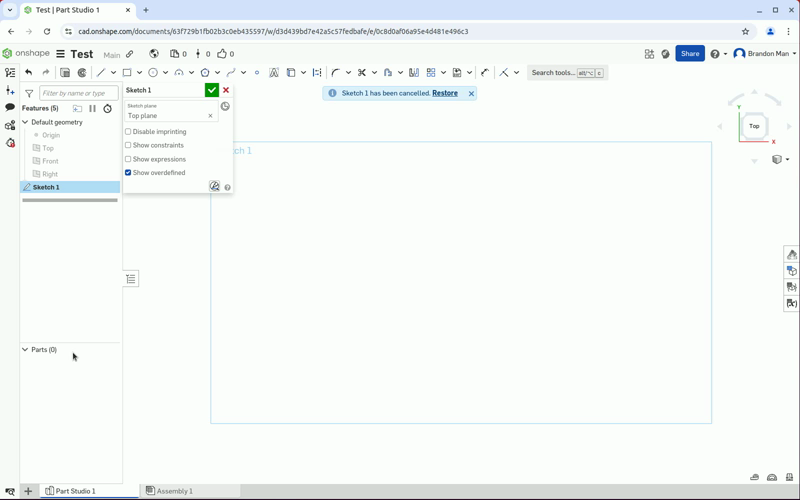
key_down(shift)
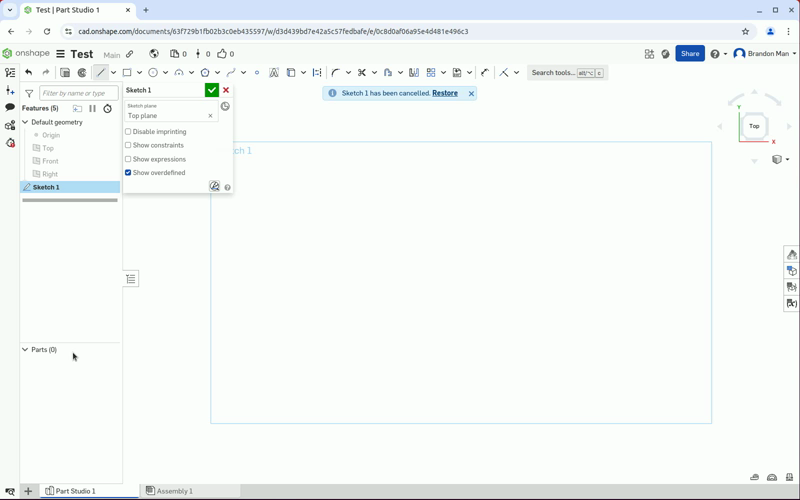
mouse_move(390, 272)
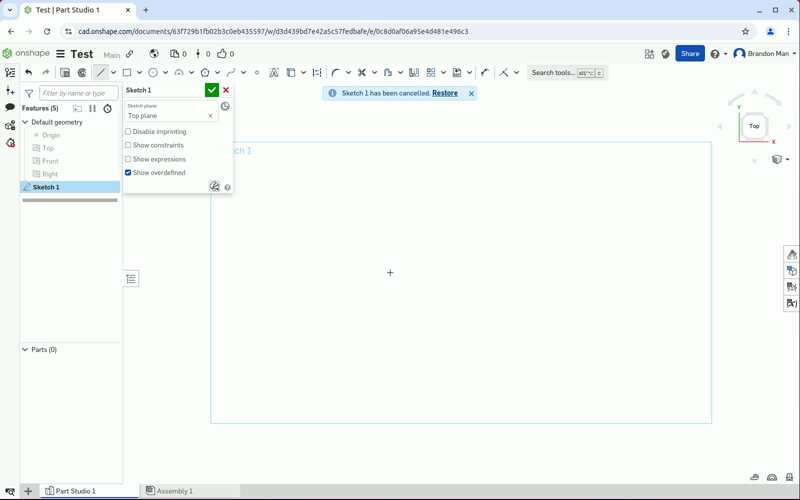
click(390, 272)
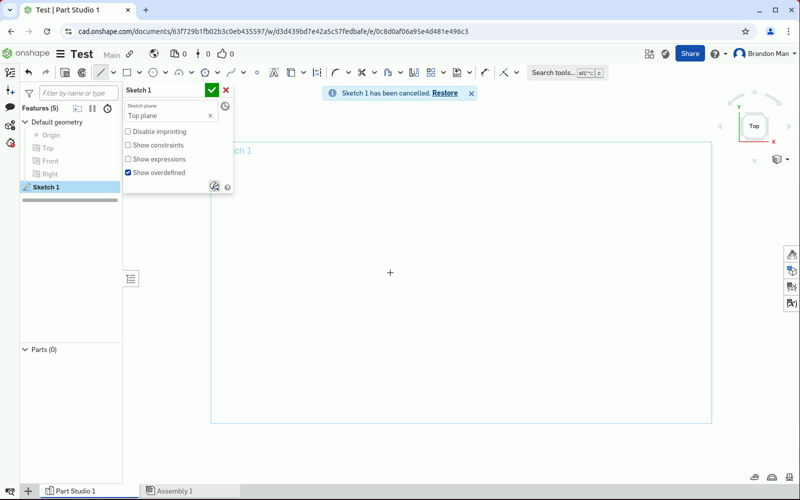
key_up(shift)
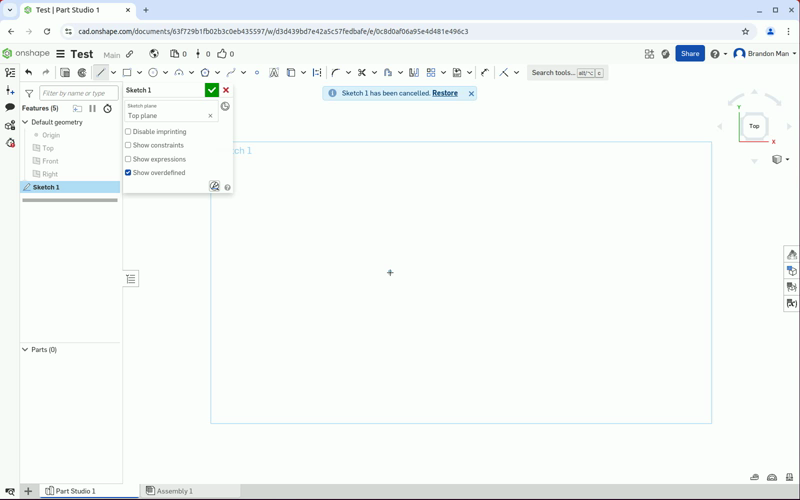
key_down(shift)
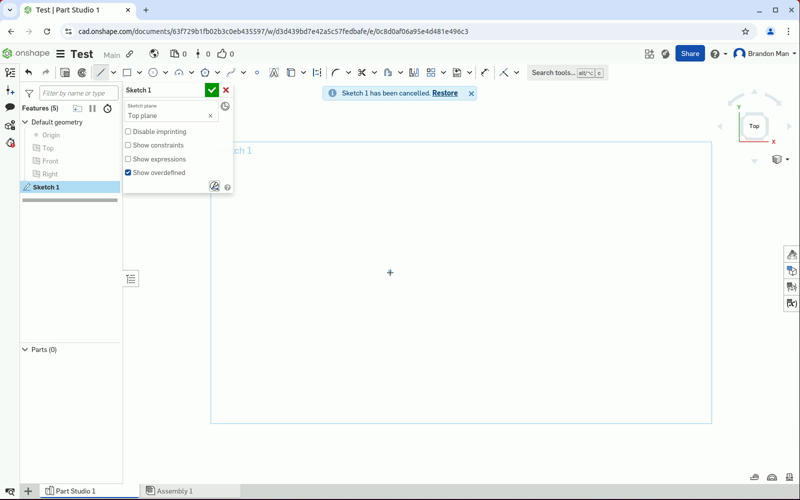
mouse_move(420, 272)
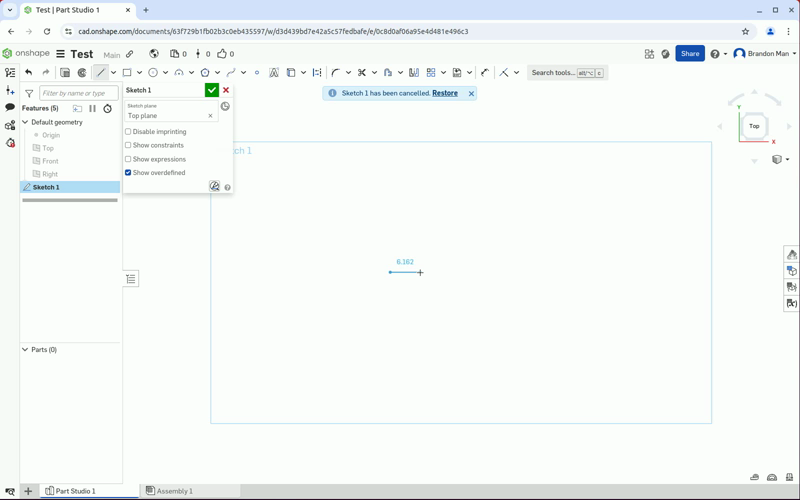
mouse_move(403, 326)
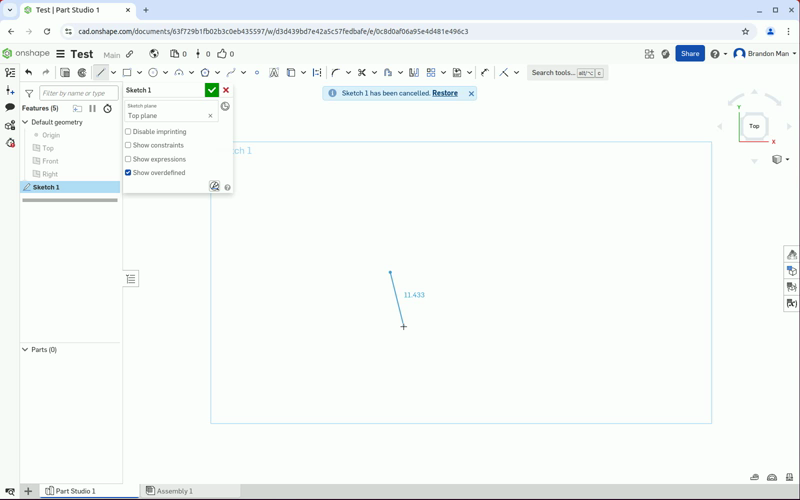
click(403, 326)
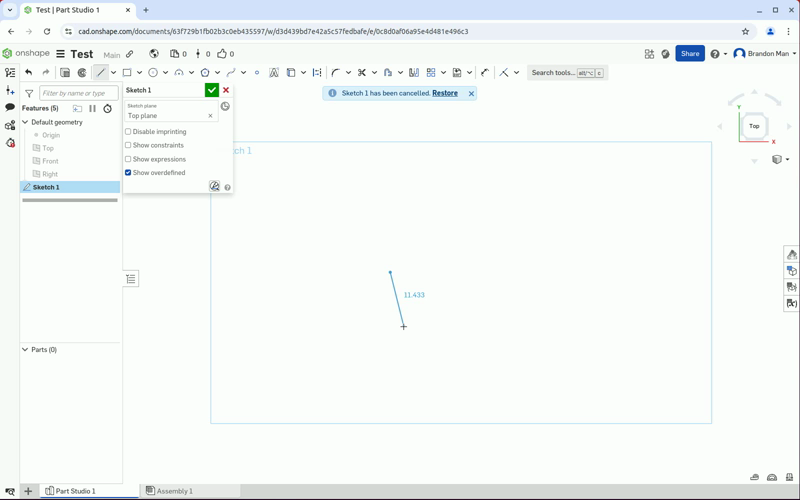
key_up(shift)
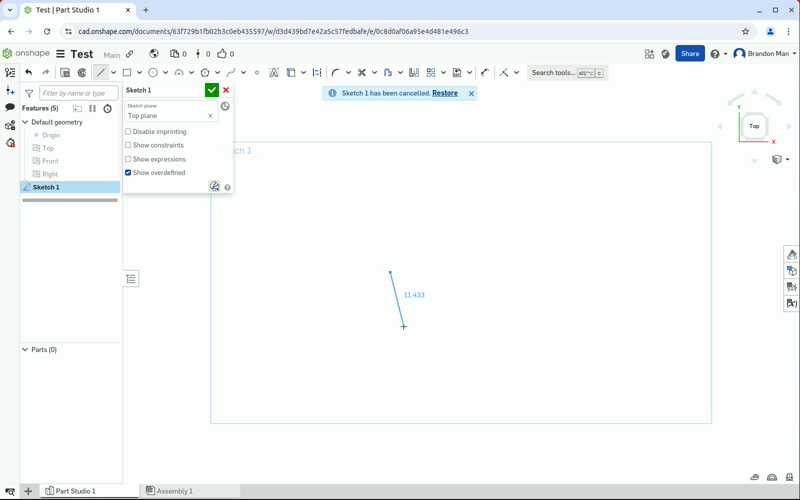
key_down(shift)
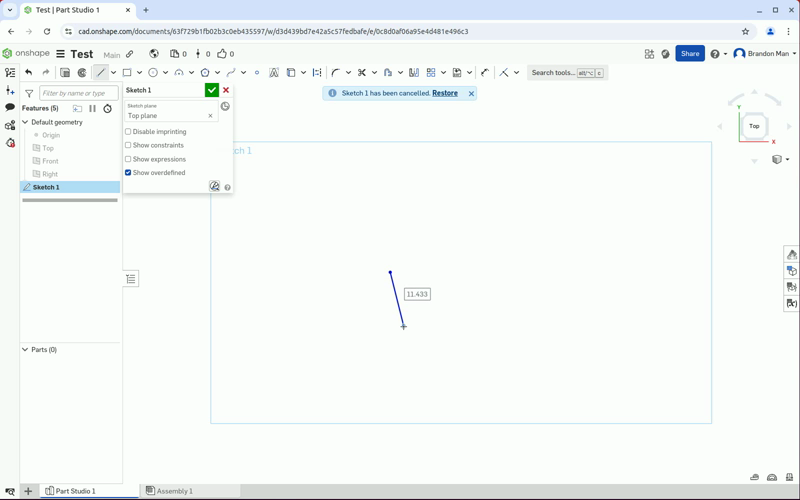
mouse_move(433, 326)
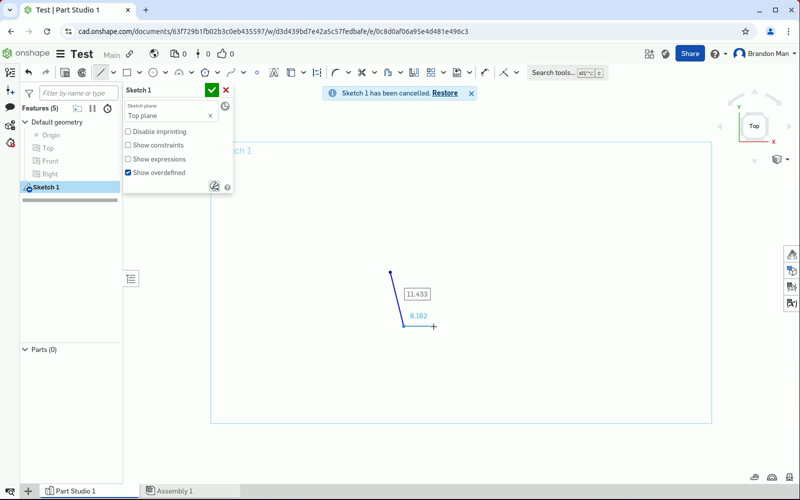
mouse_move(450, 354)
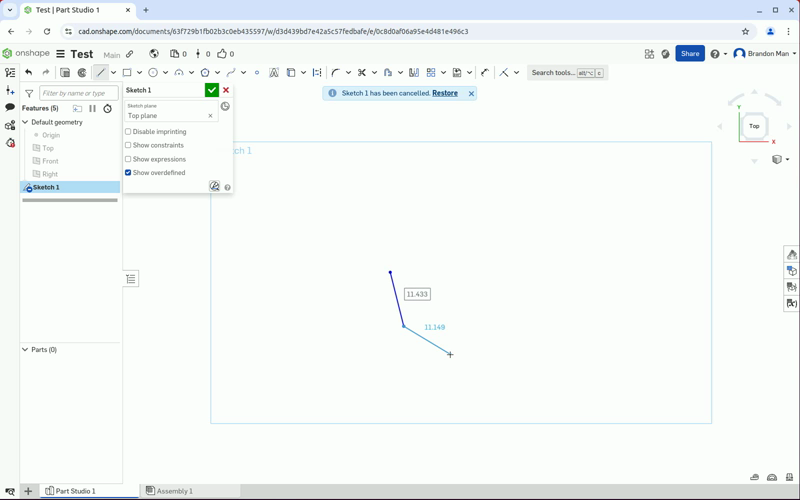
click(450, 354)
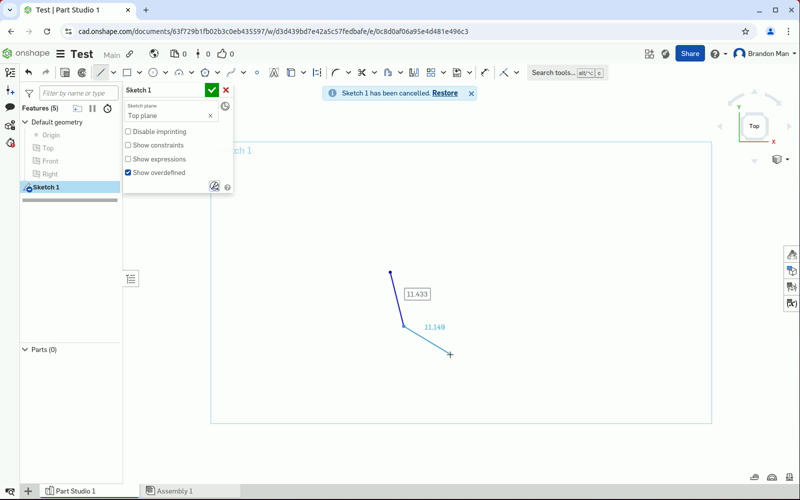
key_up(shift)
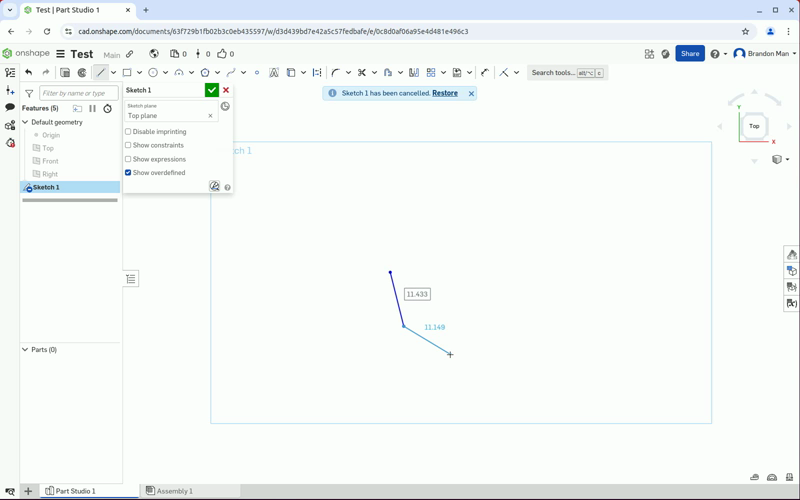
key_down(shift)
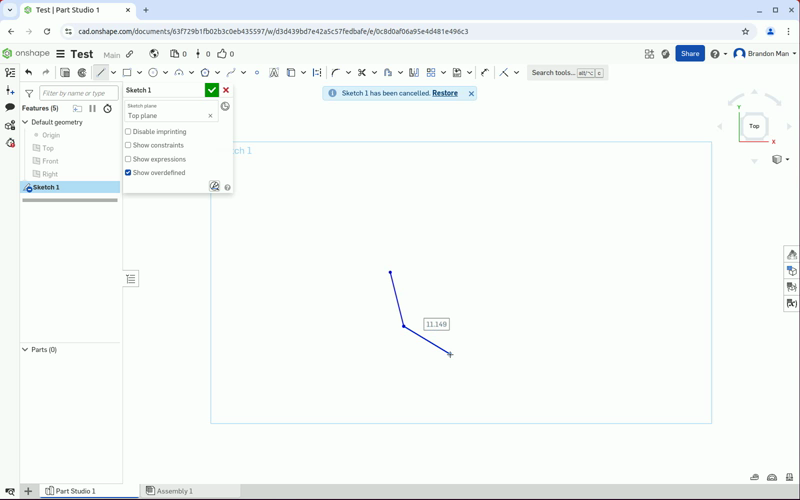
mouse_move(480, 354)
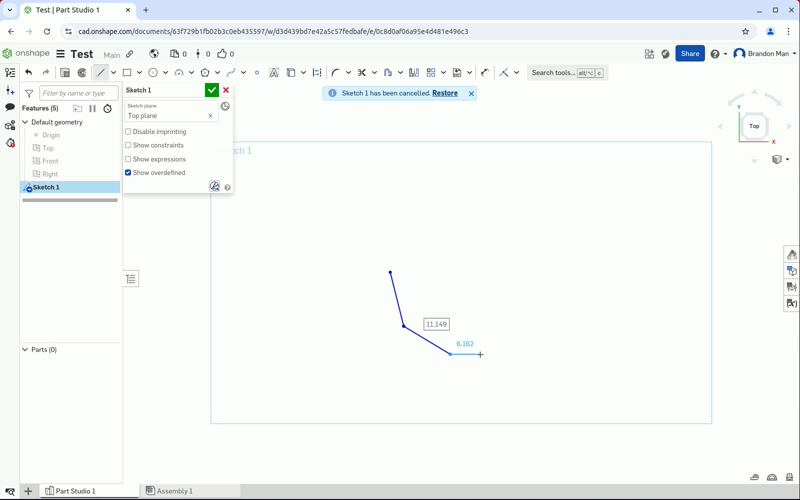
mouse_move(503, 340)
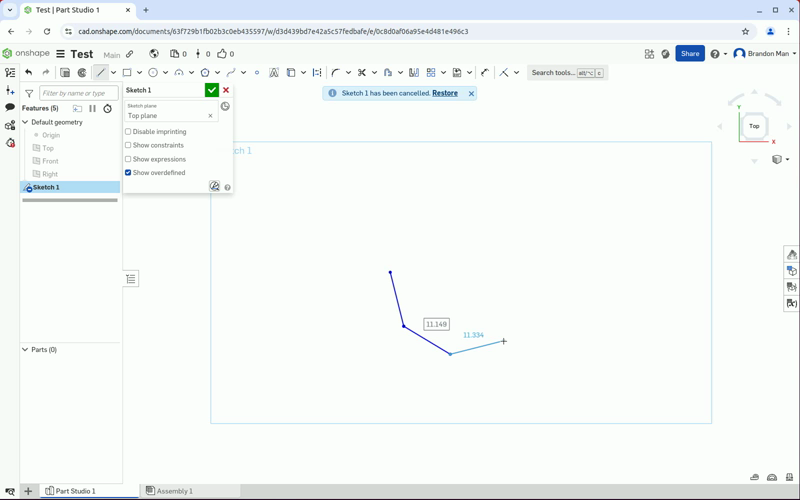
click(503, 340)
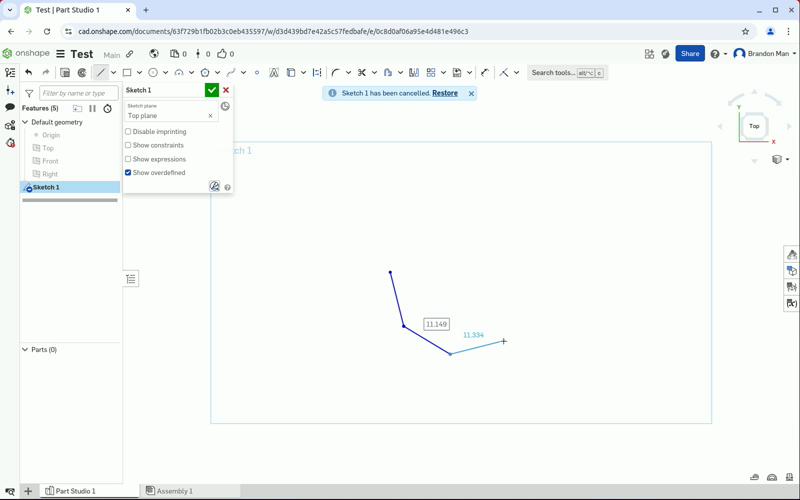
key_up(shift)
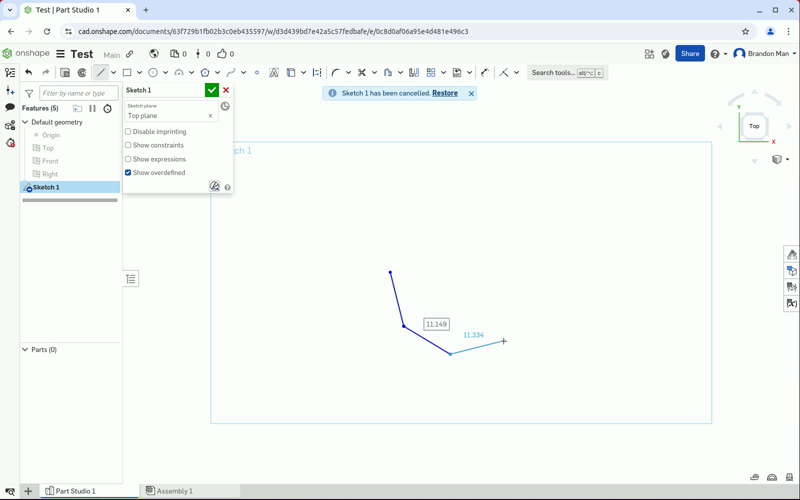
key_down(shift)
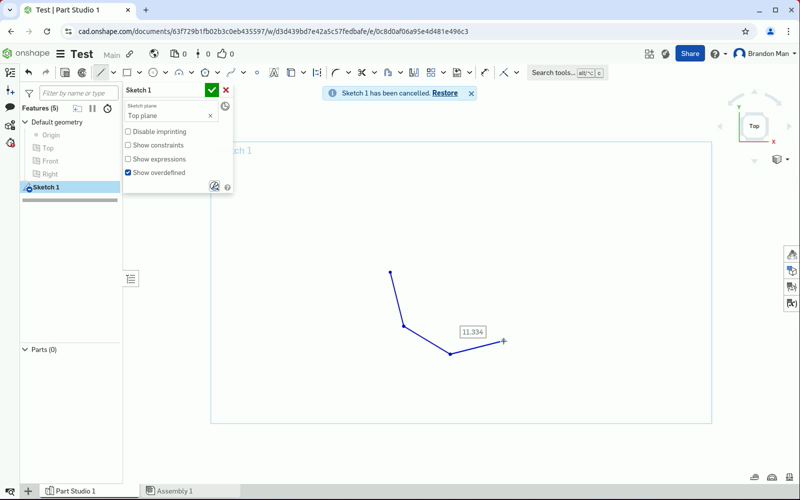
mouse_move(533, 340)
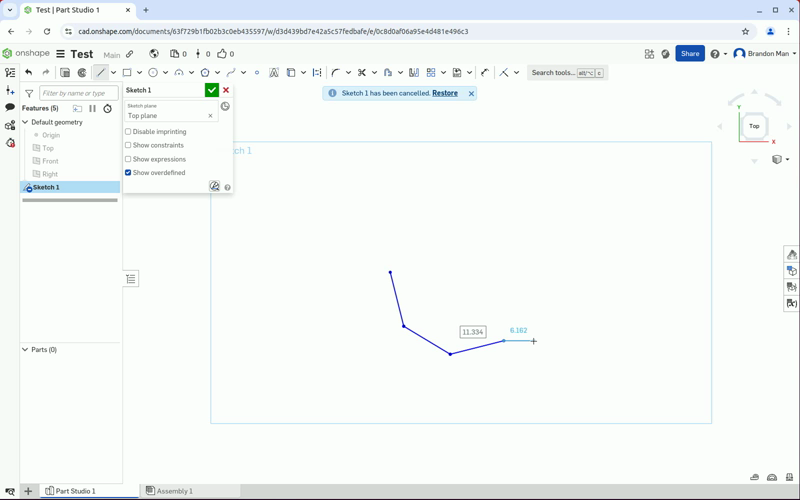
mouse_move(531, 294)
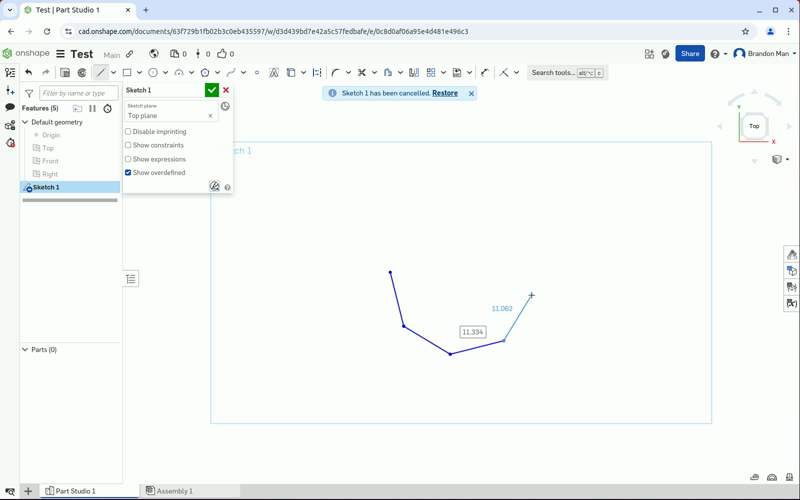
click(531, 294)
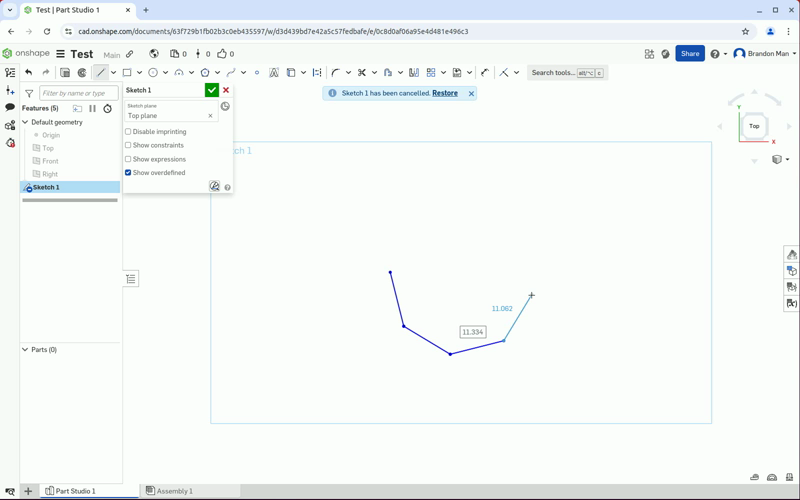
key_up(shift)
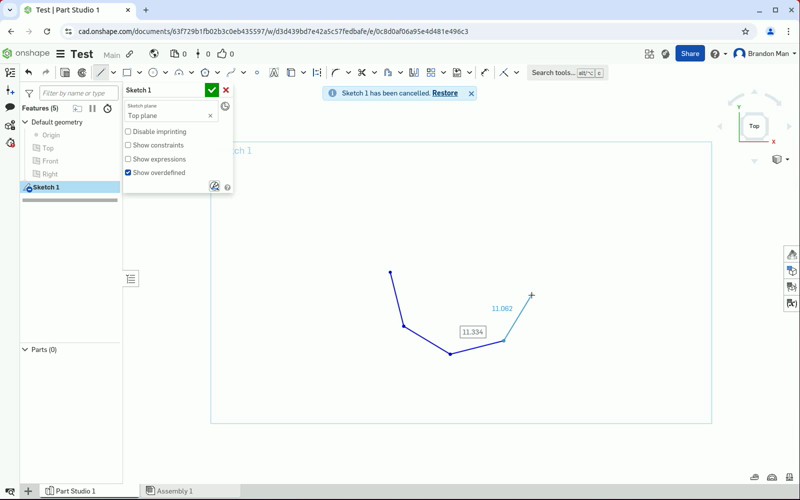
key_down(shift)
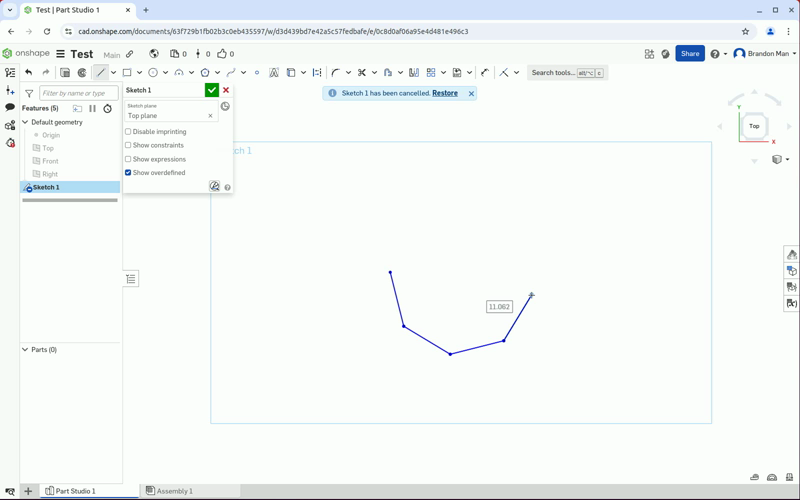
mouse_move(561, 294)
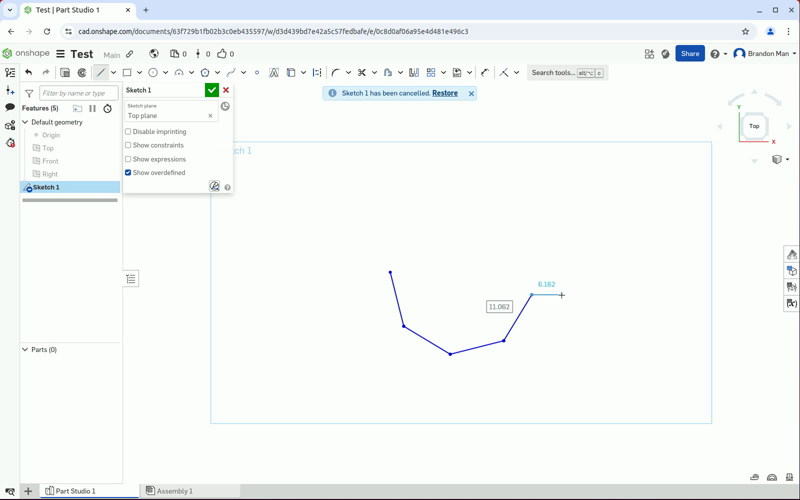
mouse_move(518, 241)
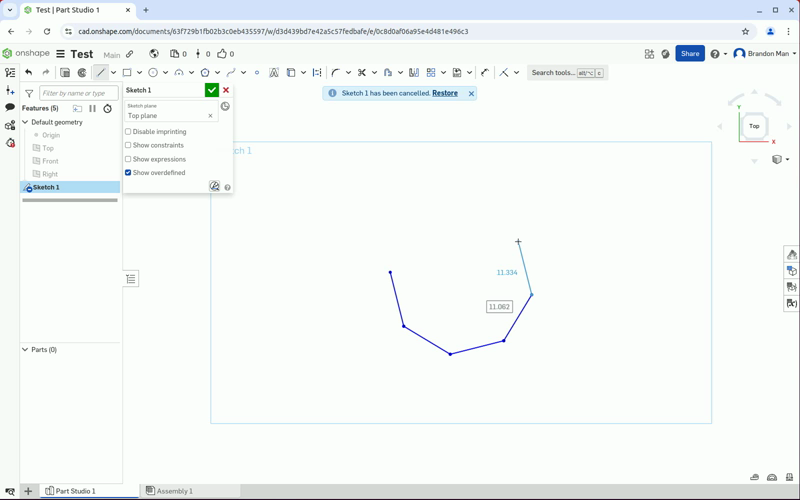
click(518, 241)
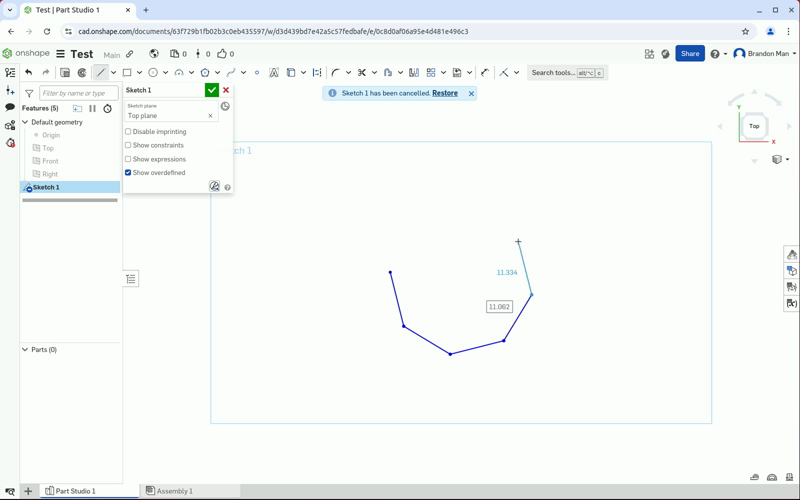
key_up(shift)
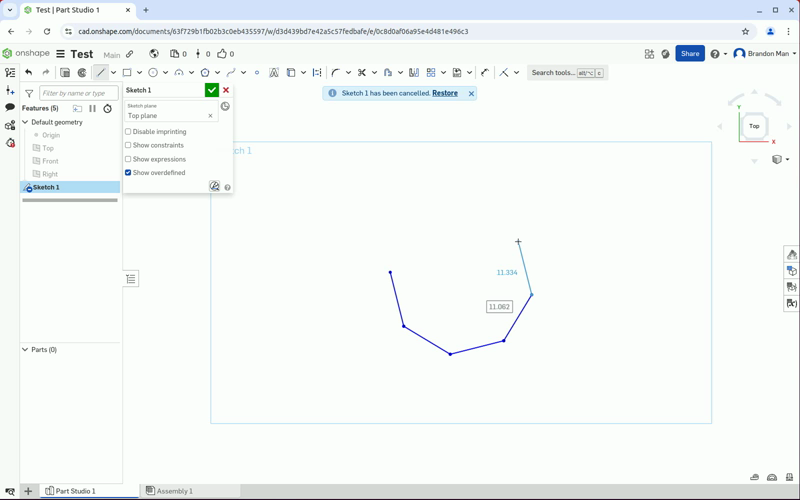
key_down(shift)
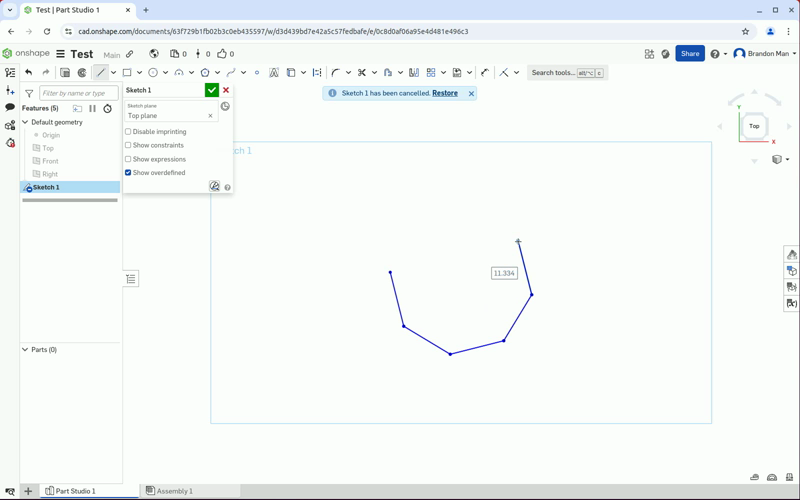
mouse_move(548, 241)
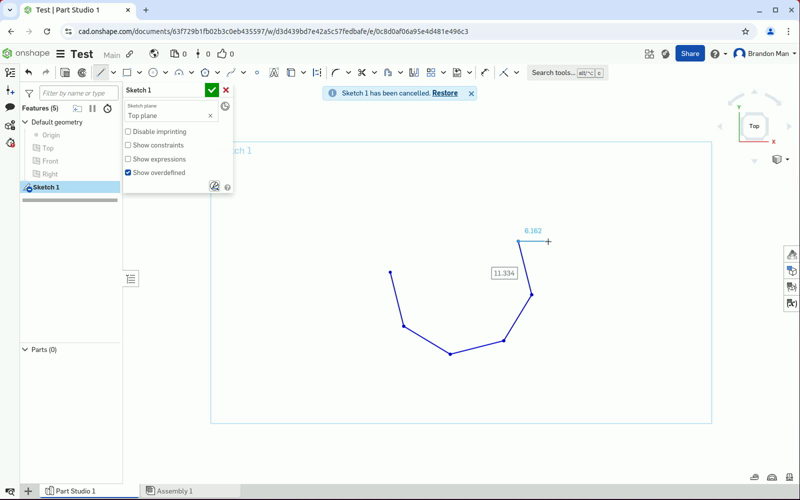
mouse_move(472, 212)
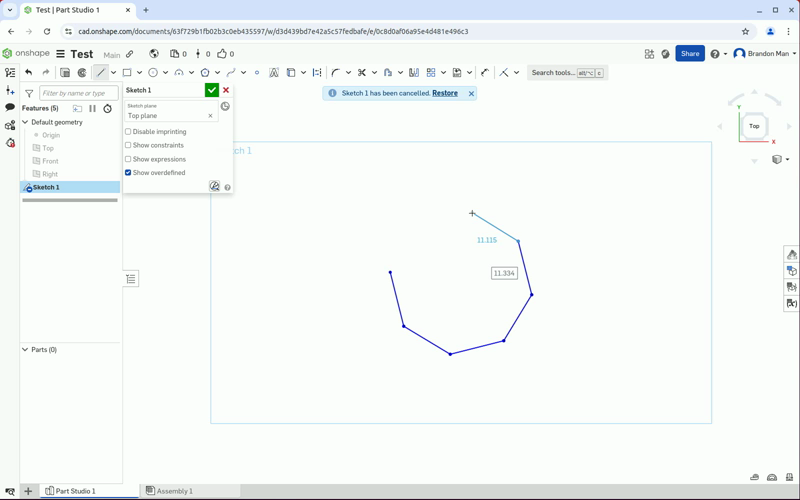
click(472, 212)
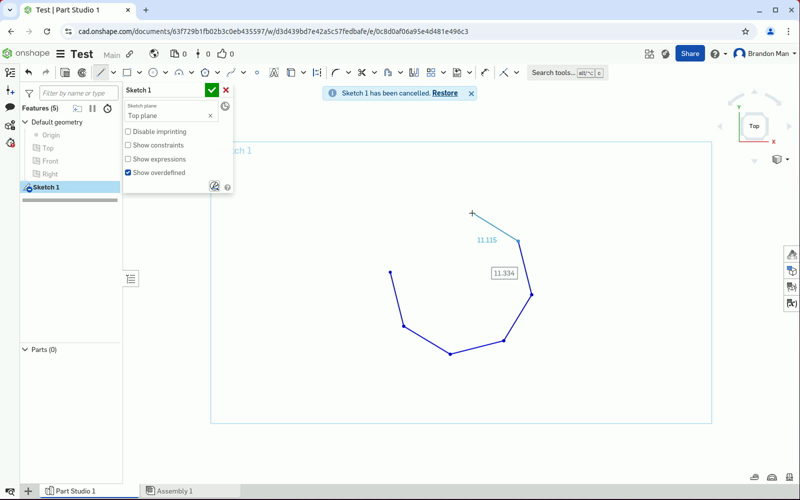
key_up(shift)
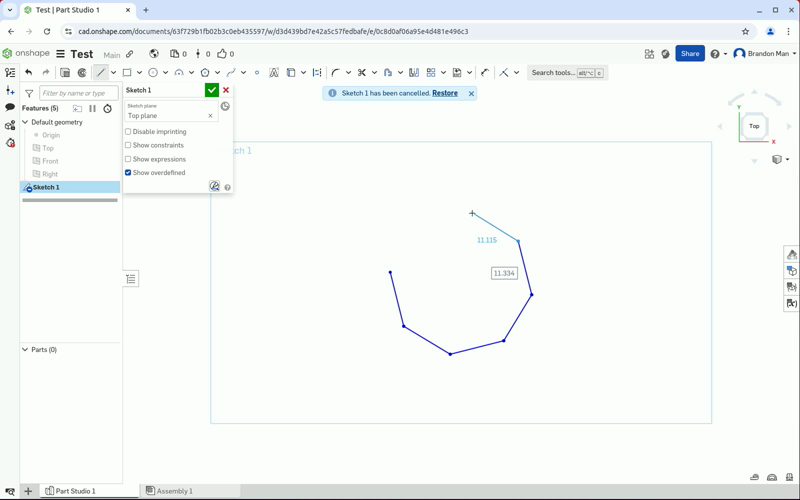
key_down(shift)
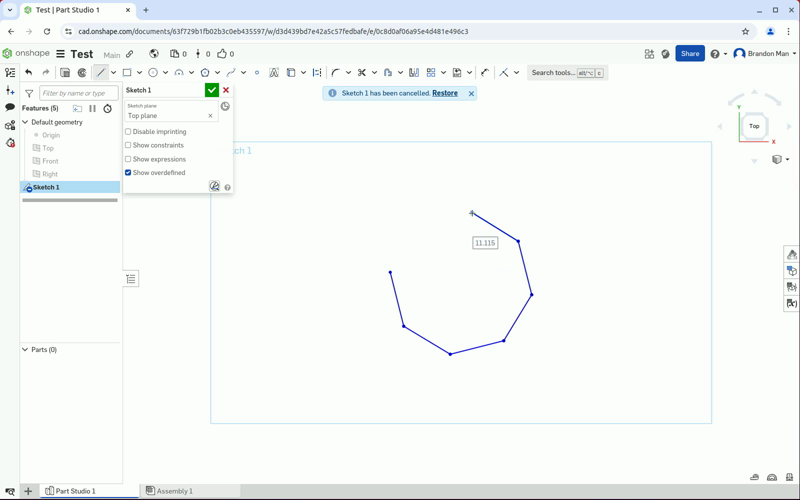
mouse_move(502, 212)
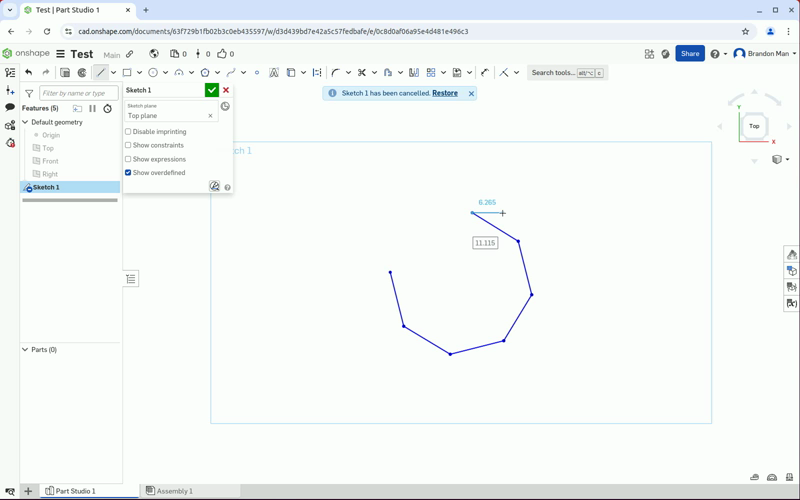
mouse_move(418, 226)
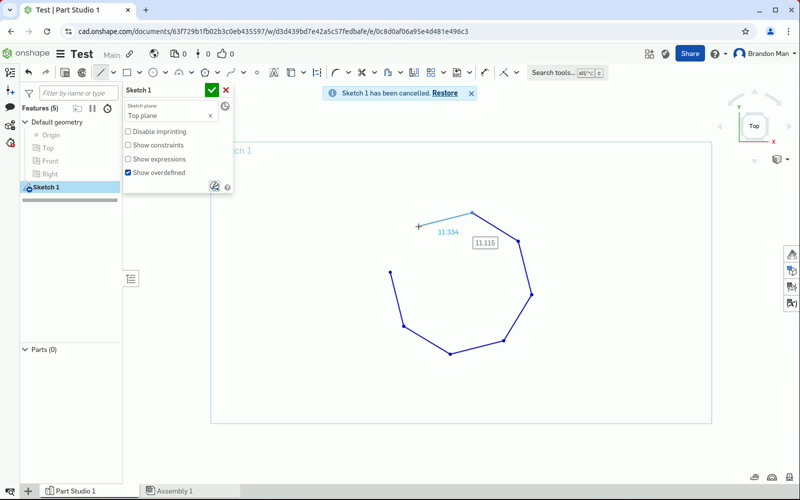
click(418, 226)
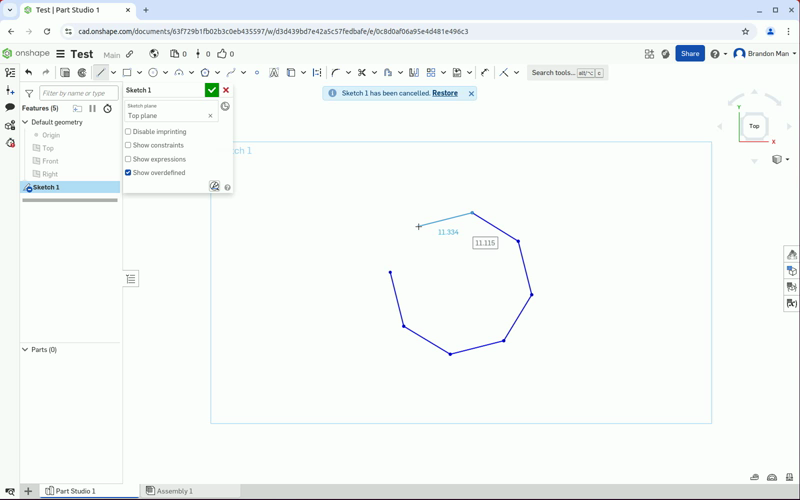
key_up(shift)
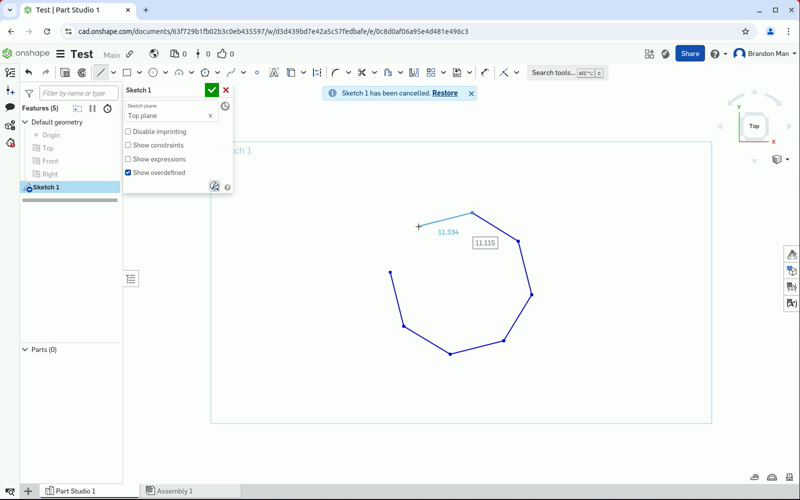
mouse_move(448, 226)
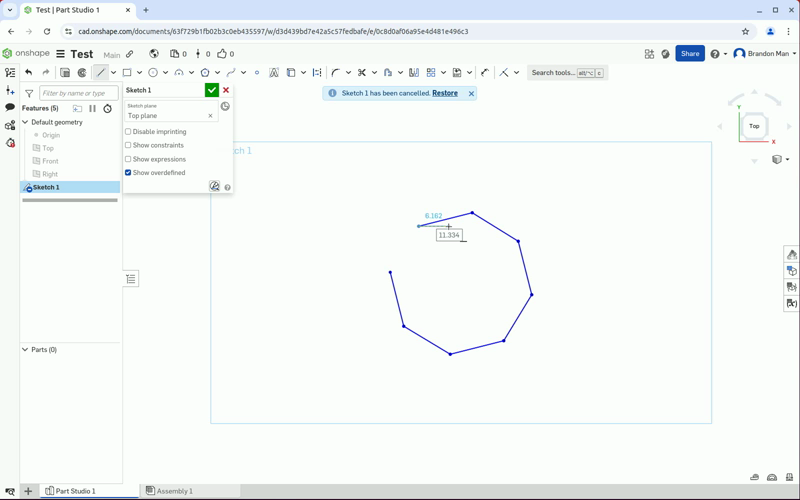
key_down(shift)
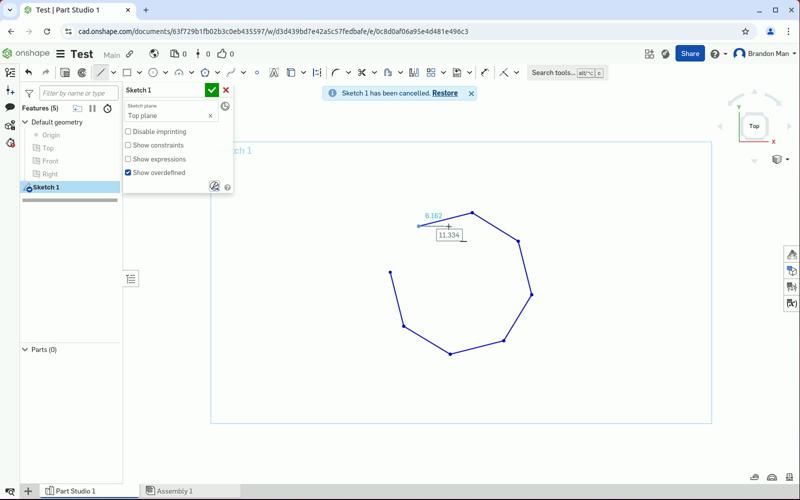
mouse_move(390, 272)
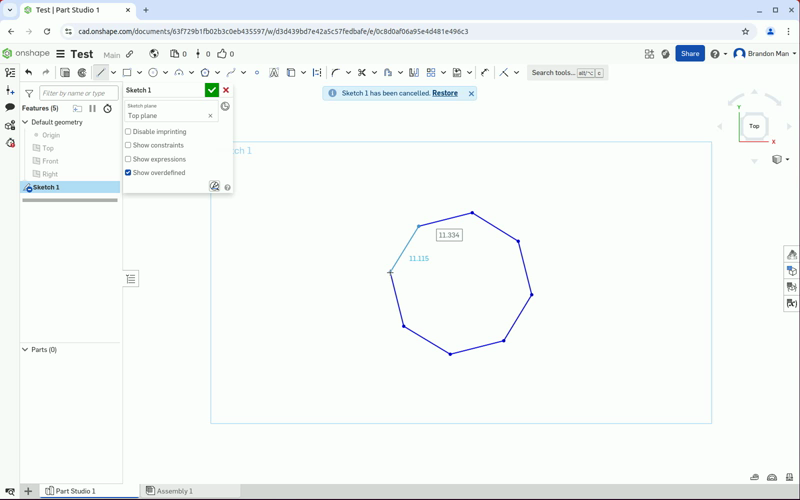
key_up(shift)
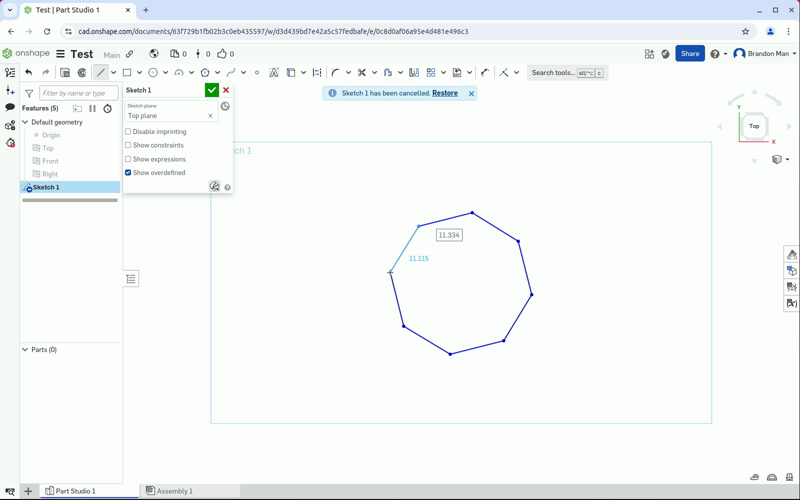
click(390, 272)
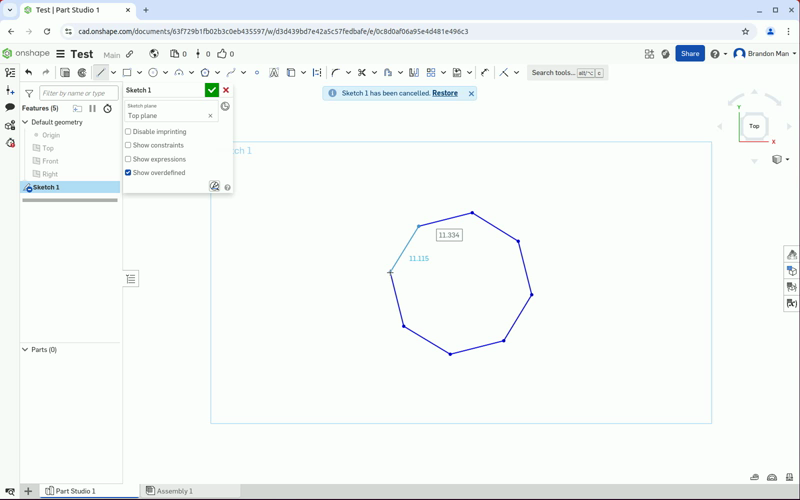
key(esc)
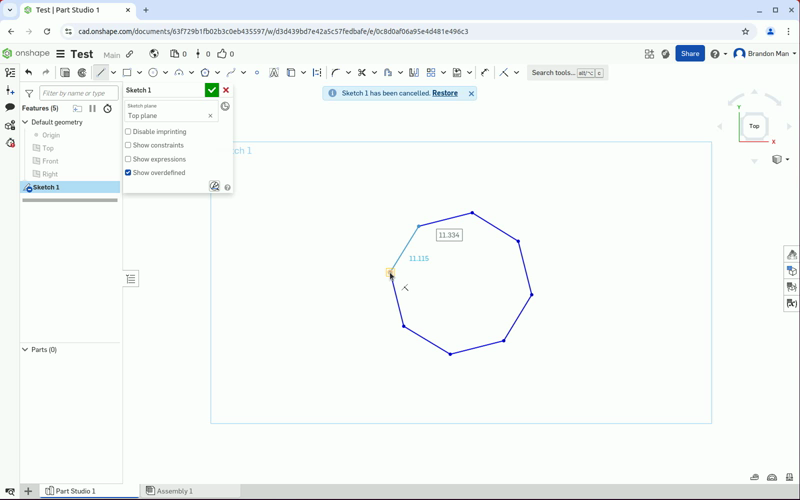
key(l)
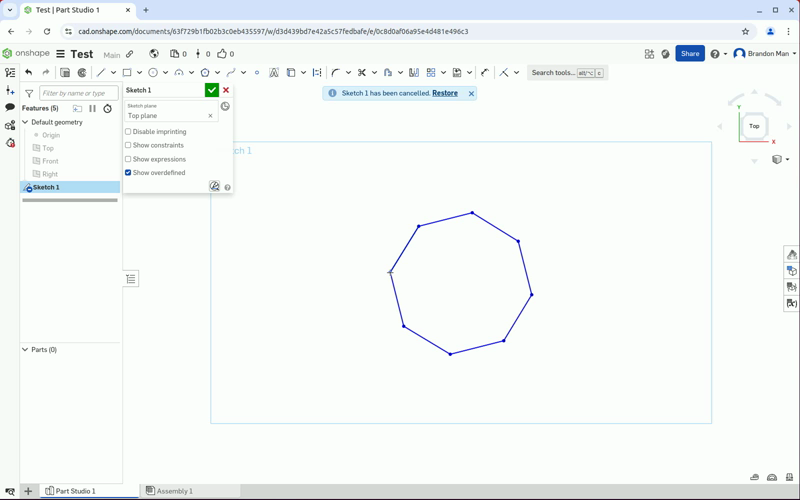
key_down(shift)
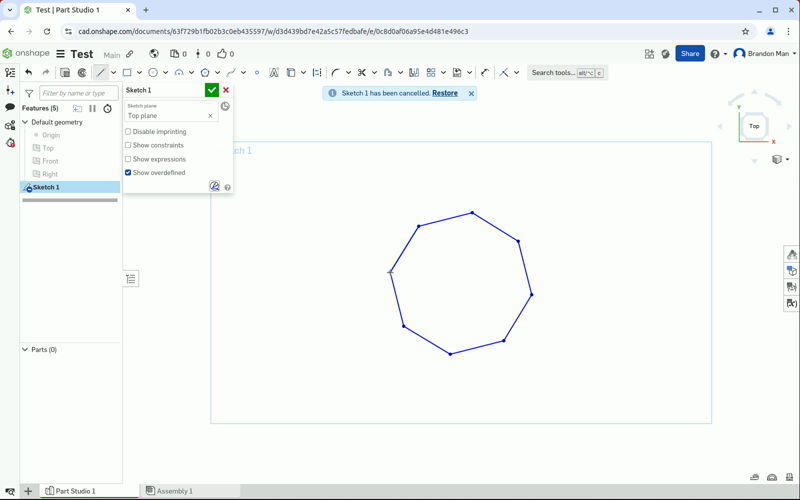
mouse_move(411, 276)
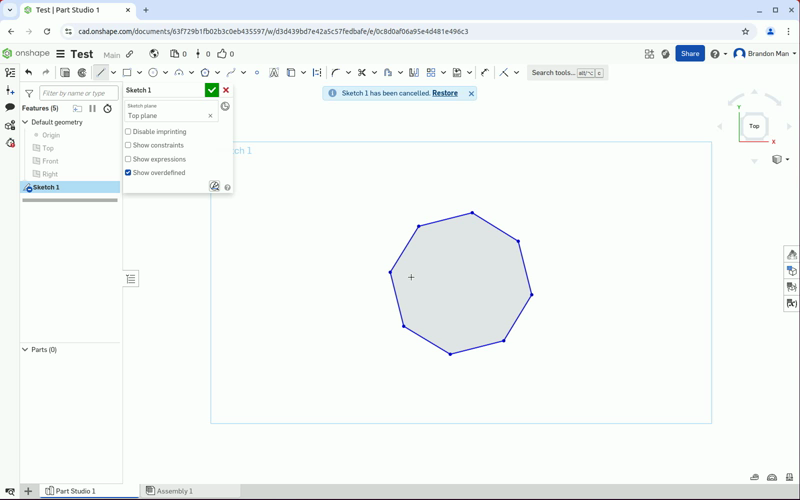
click(411, 276)
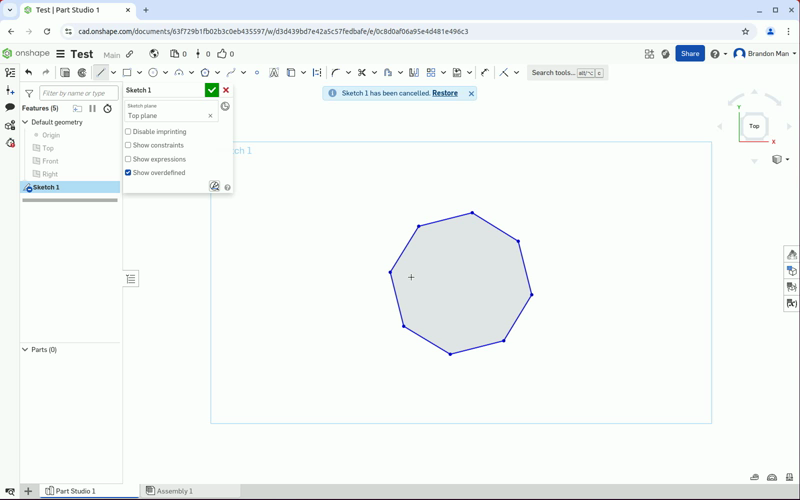
key_up(shift)
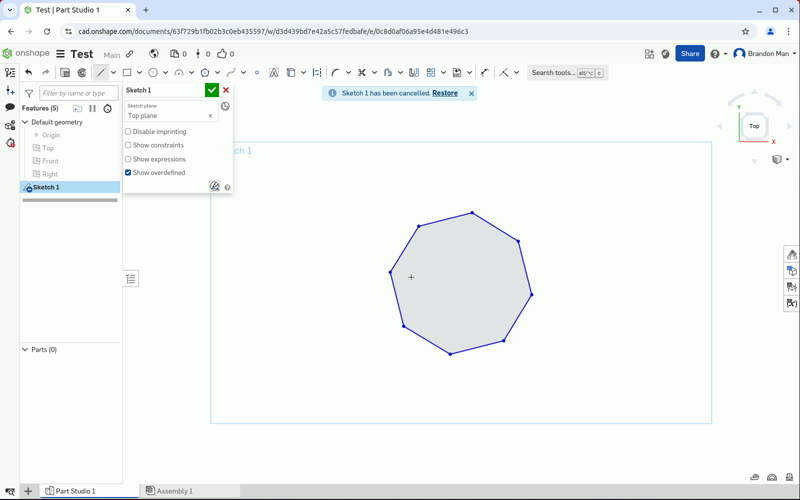
key_down(shift)
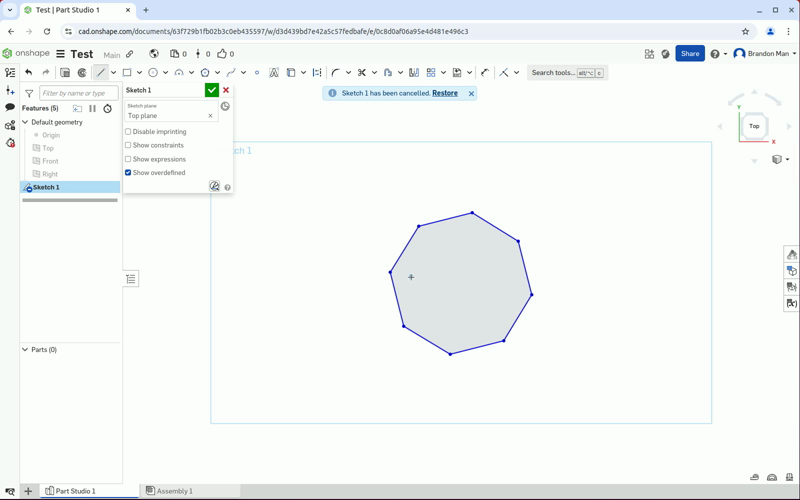
mouse_move(441, 276)
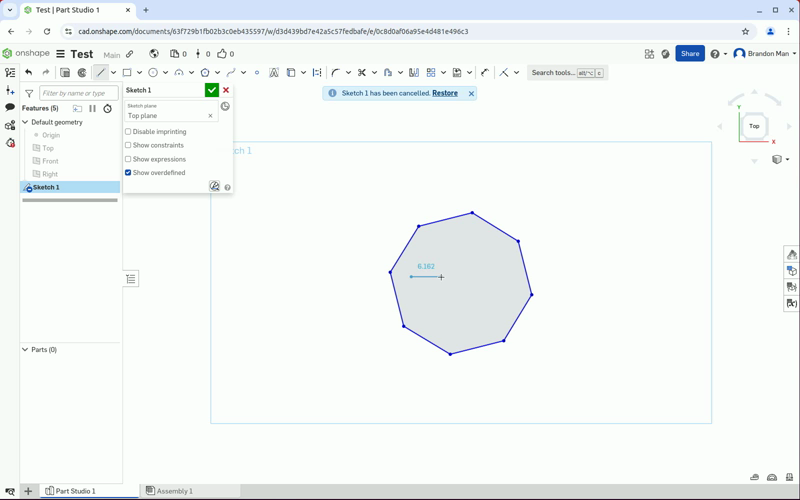
mouse_move(421, 314)
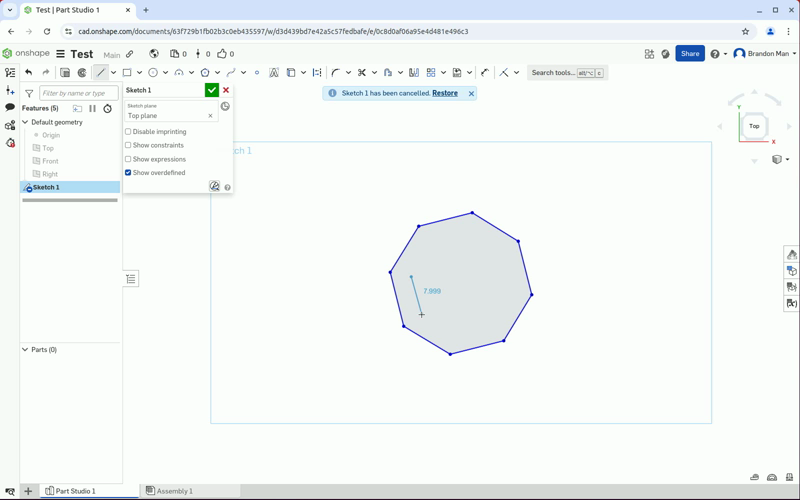
click(421, 314)
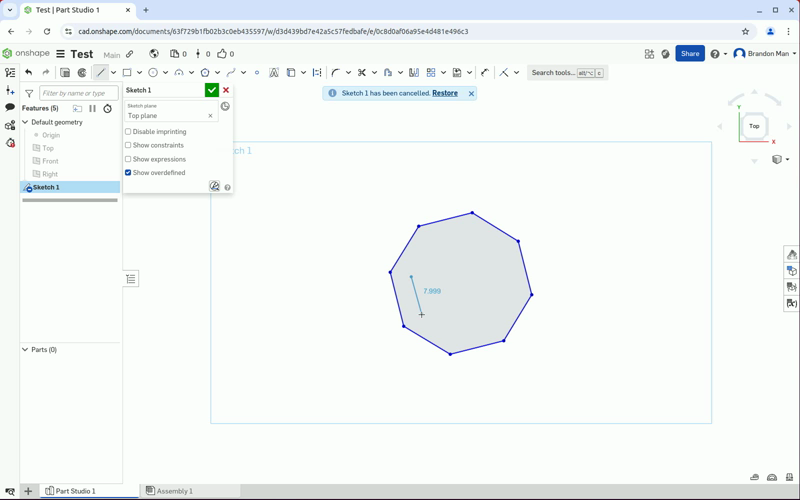
key_up(shift)
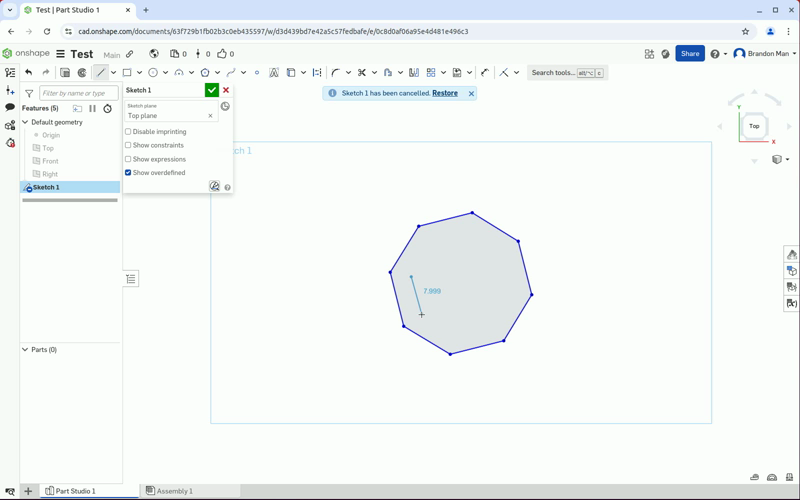
key_down(shift)
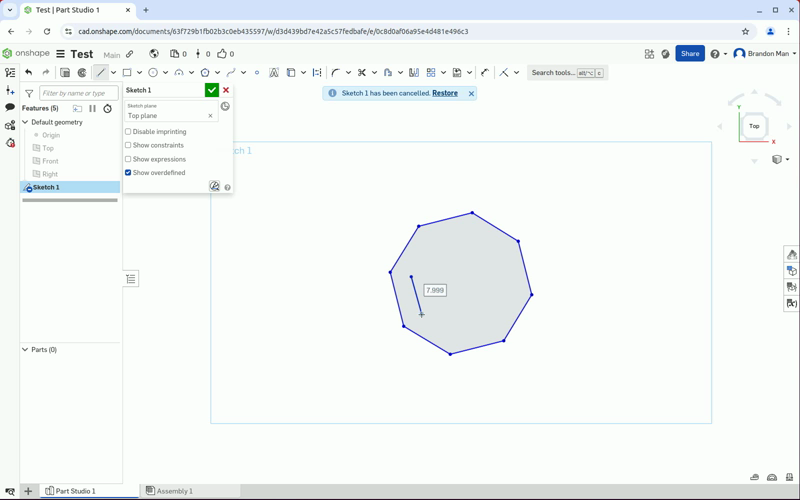
mouse_move(451, 314)
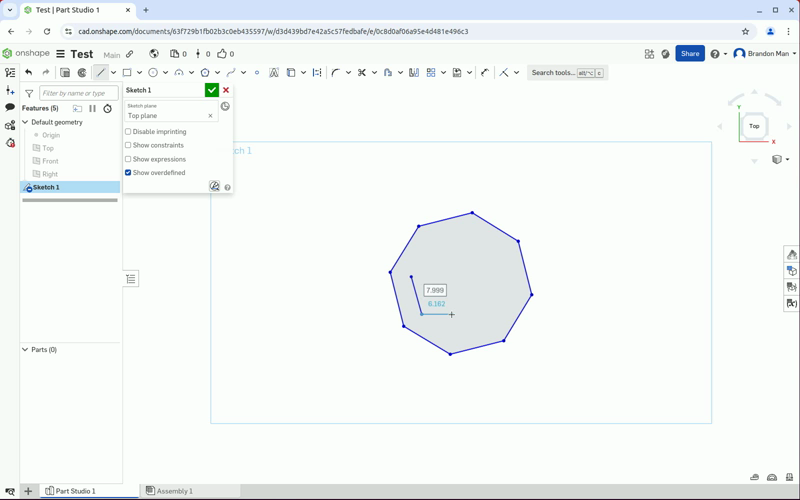
mouse_move(454, 333)
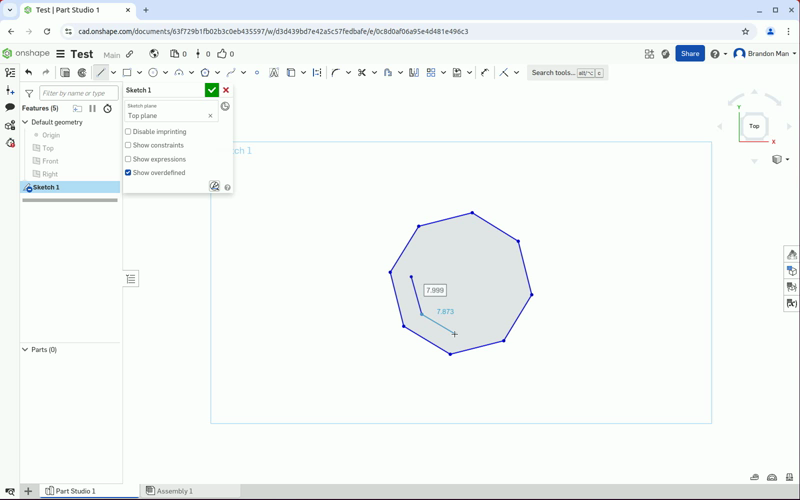
click(454, 333)
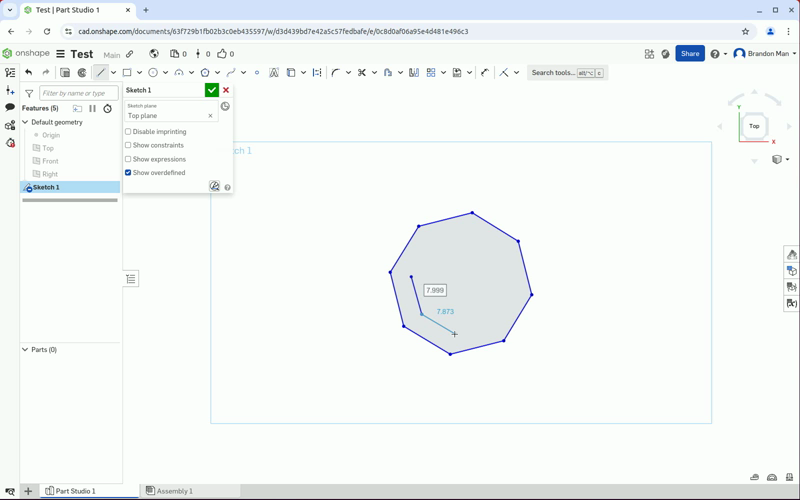
key_up(shift)
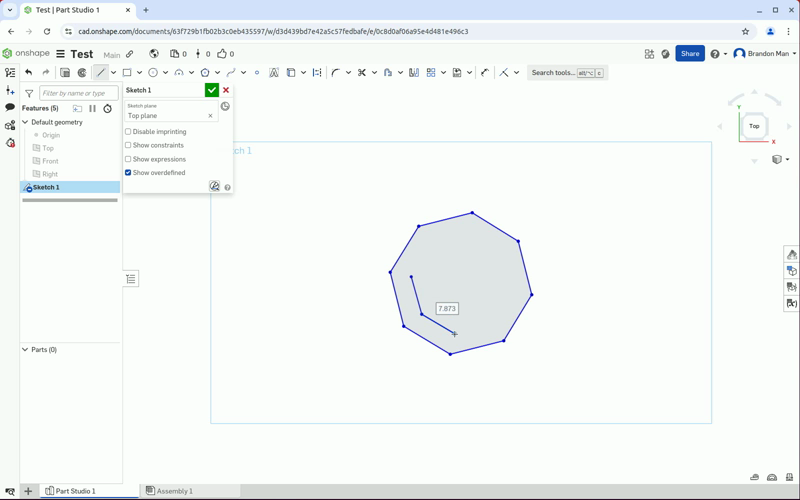
key_down(shift)
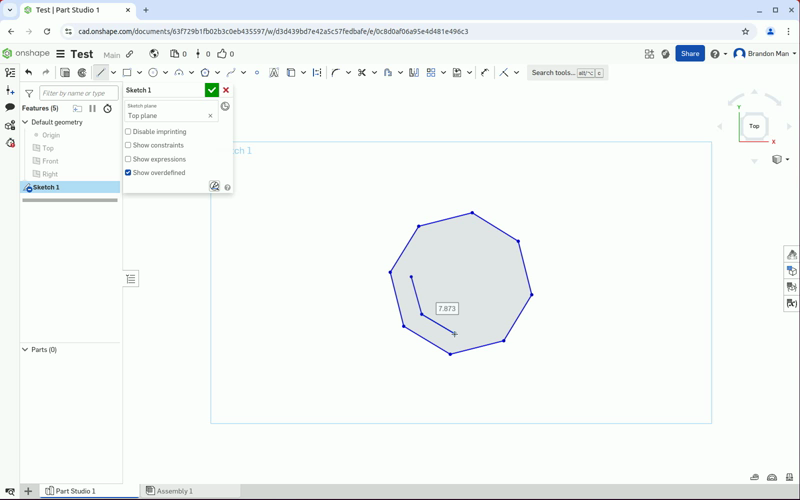
mouse_move(484, 333)
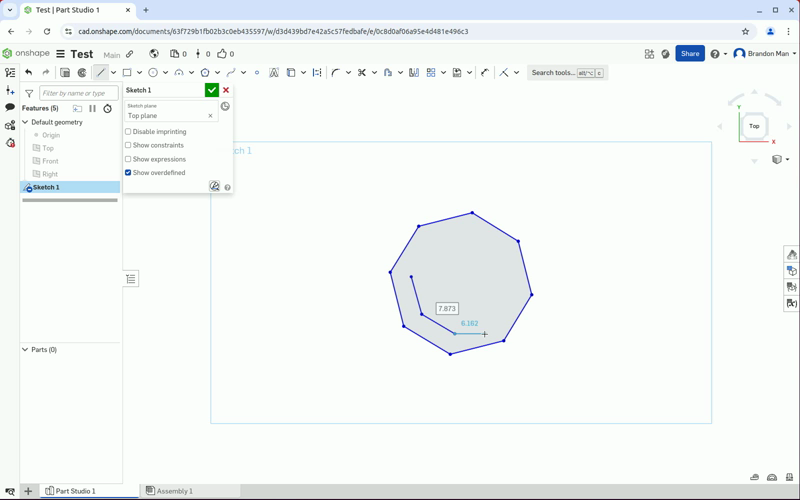
mouse_move(491, 323)
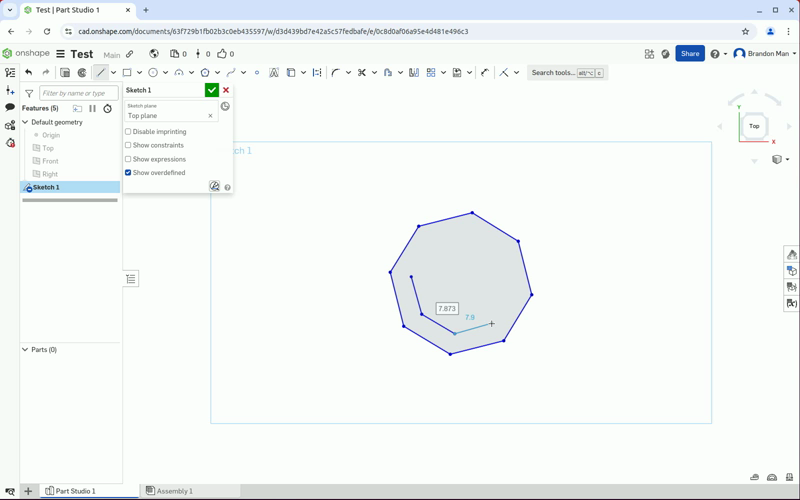
click(491, 323)
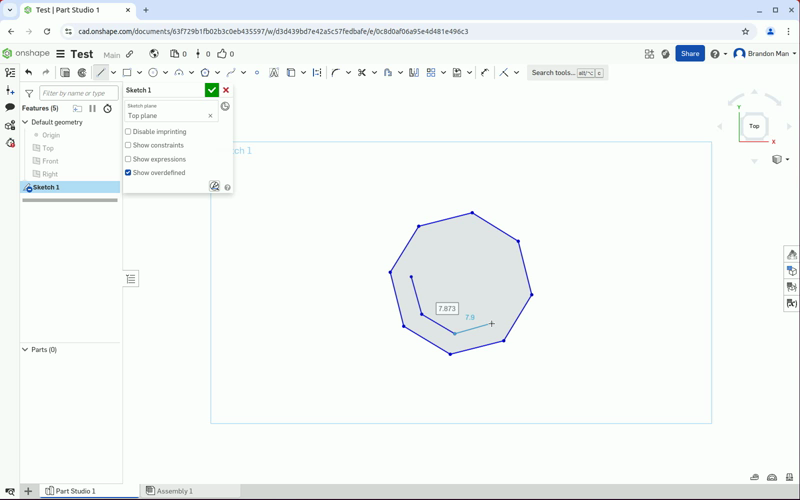
key_up(shift)
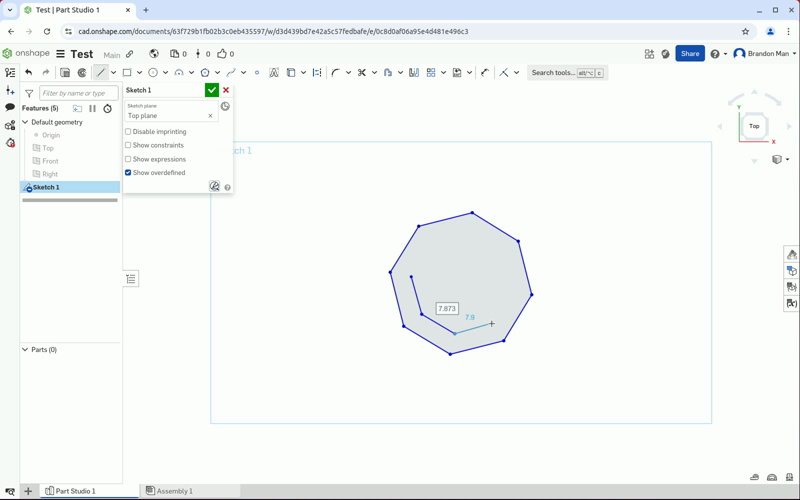
key_down(shift)
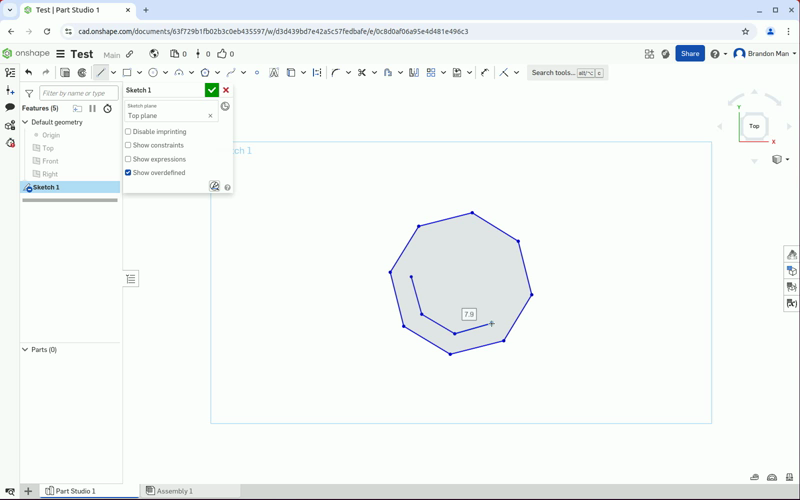
mouse_move(521, 323)
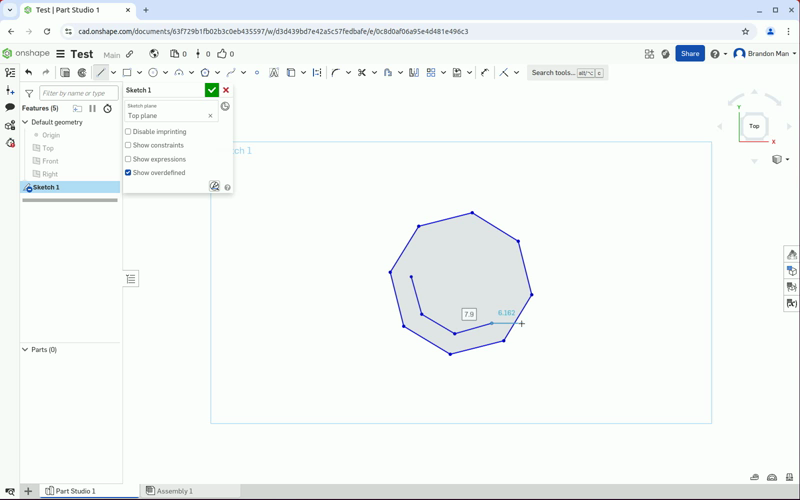
mouse_move(511, 290)
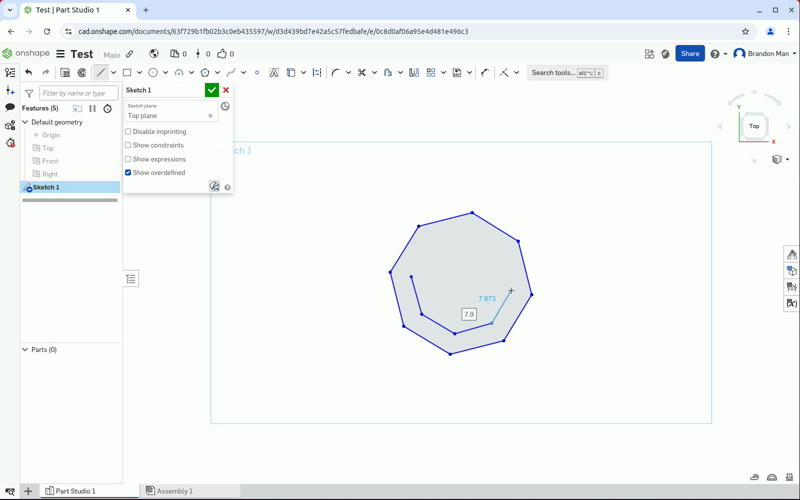
click(511, 290)
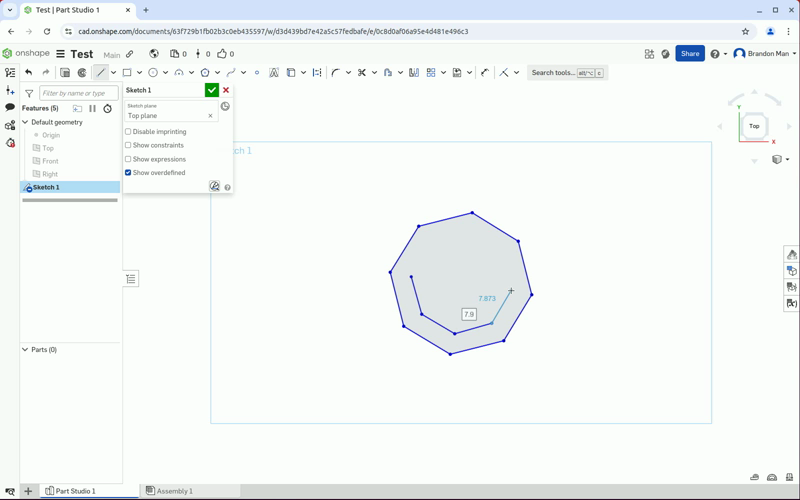
key_up(shift)
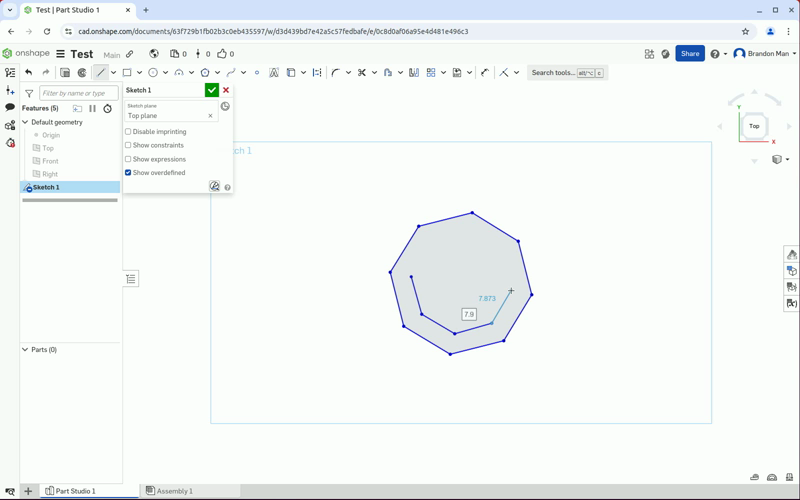
key_down(shift)
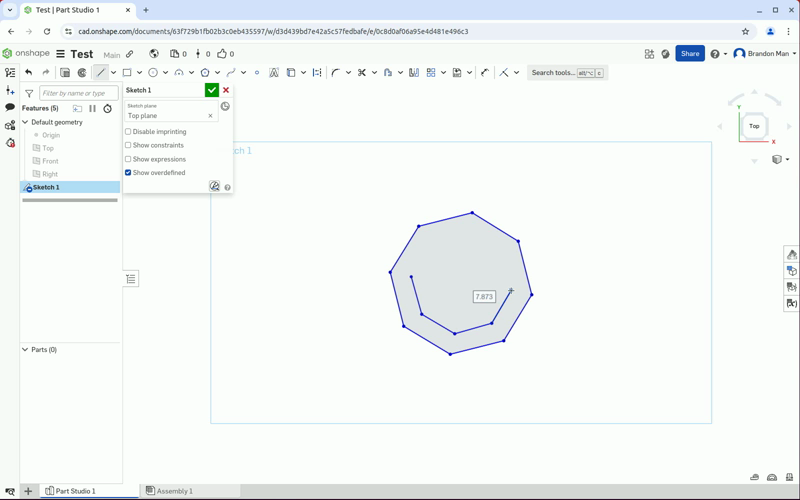
mouse_move(541, 290)
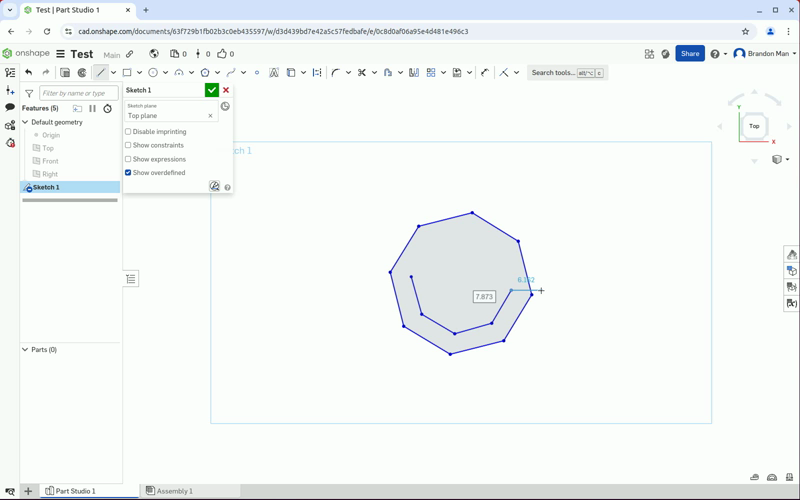
mouse_move(500, 252)
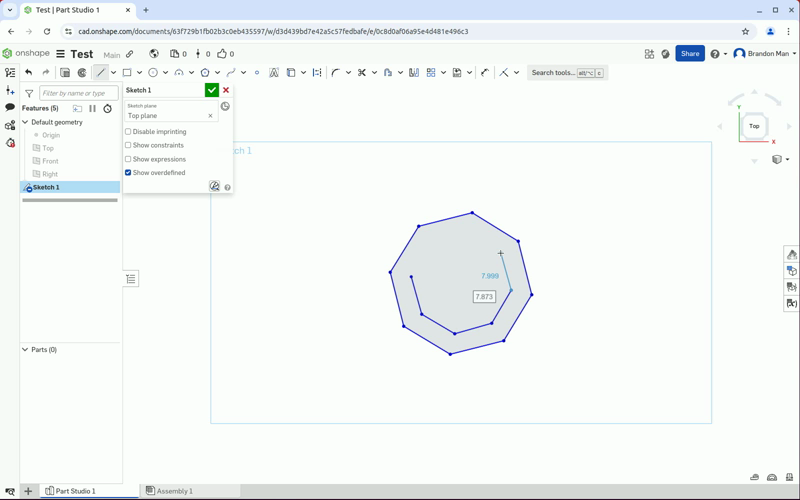
click(500, 252)
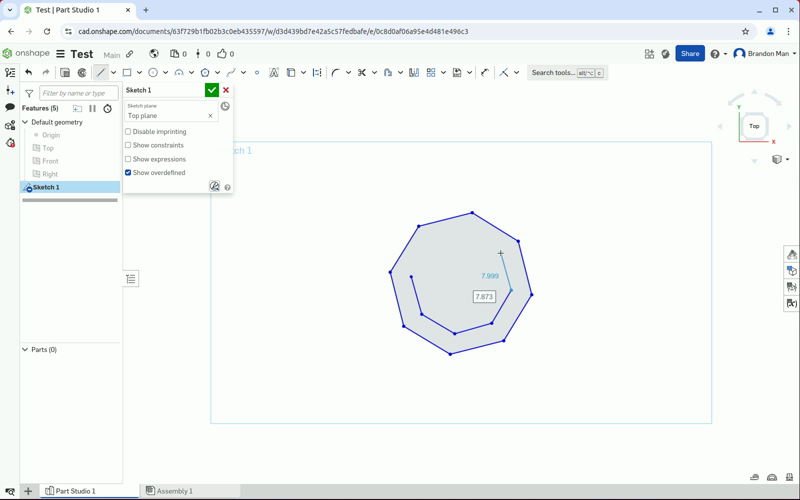
key_up(shift)
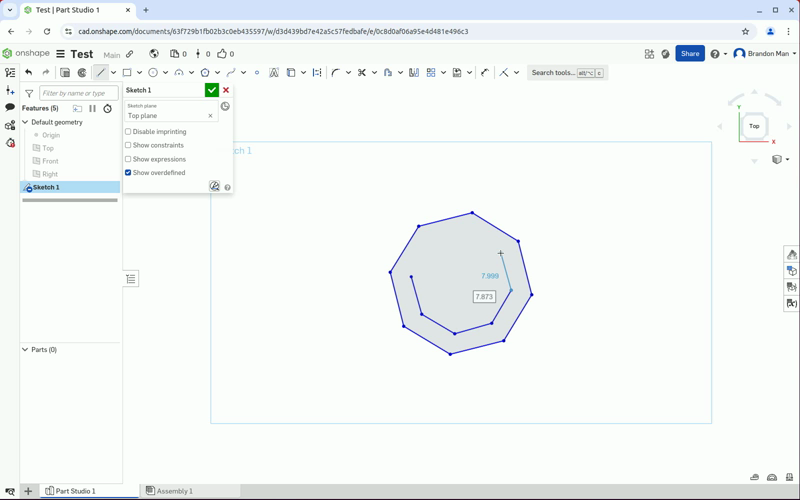
key_down(shift)
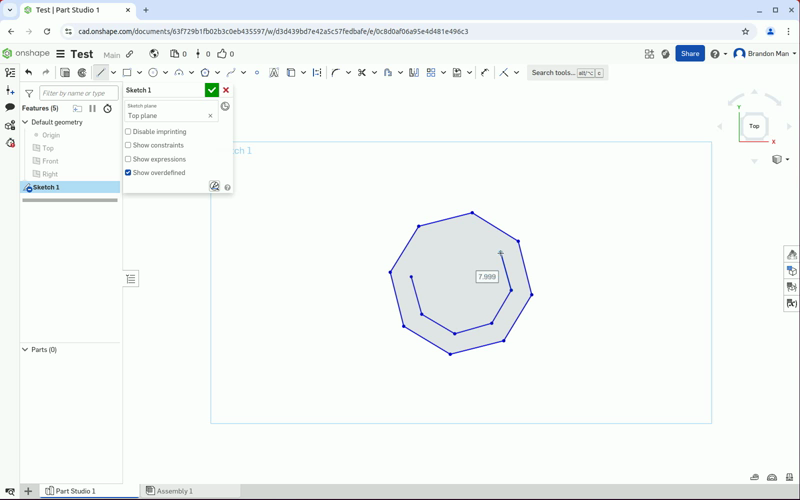
mouse_move(530, 252)
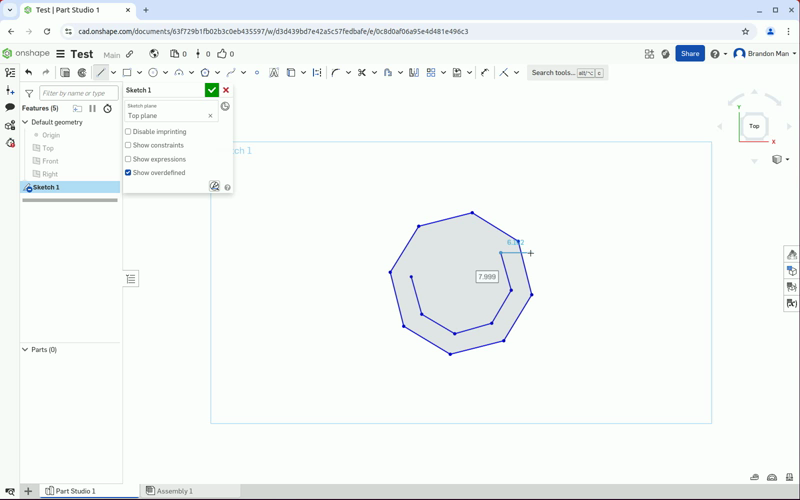
mouse_move(467, 233)
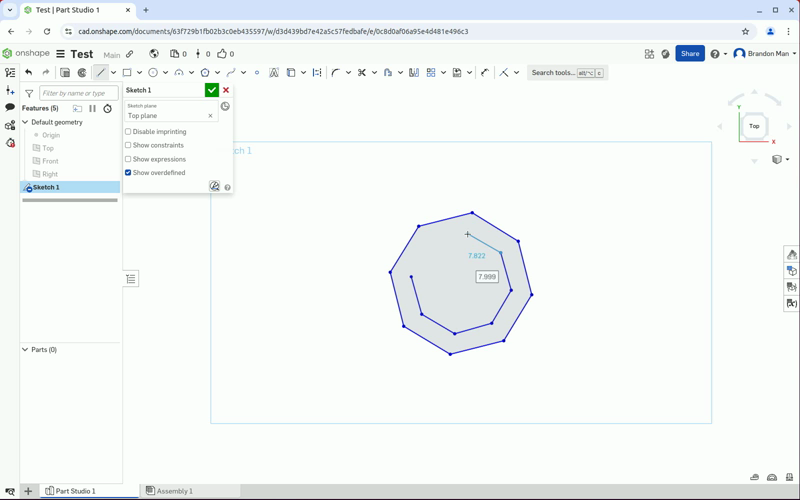
click(467, 233)
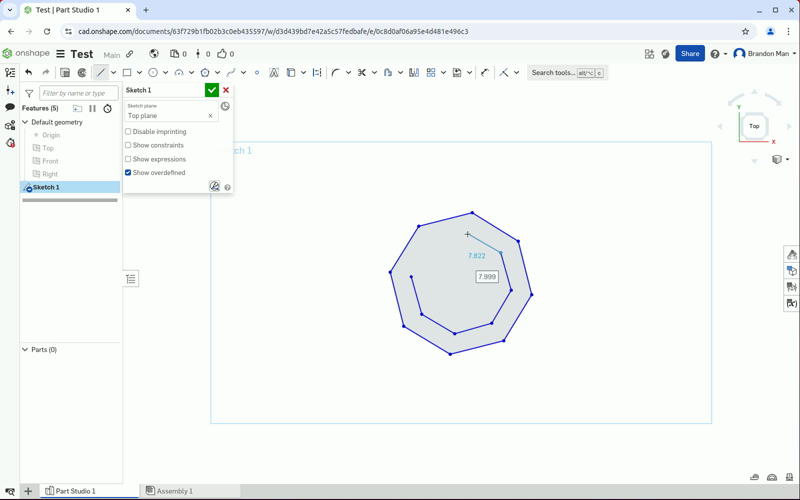
key_up(shift)
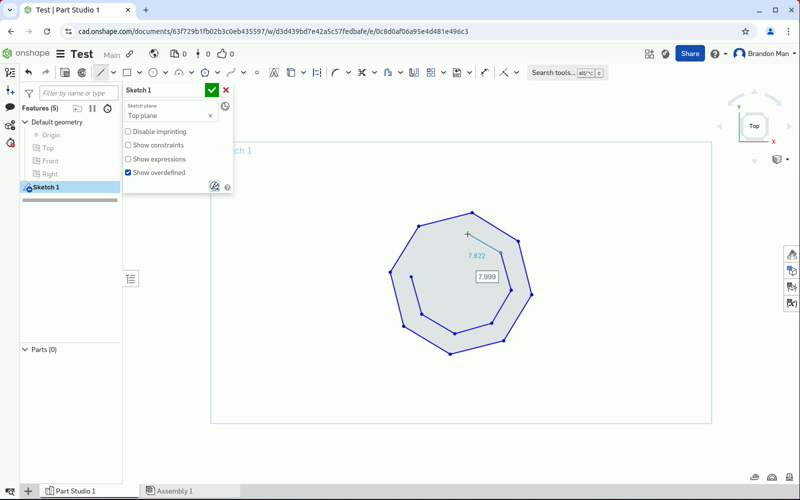
key_down(shift)
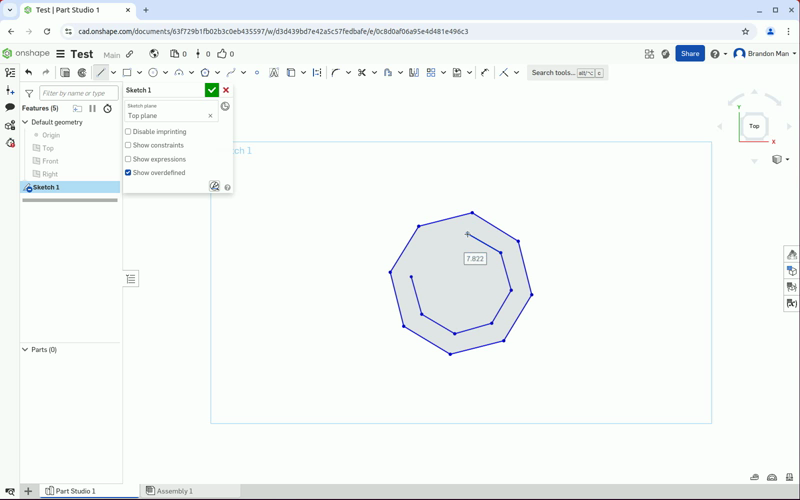
mouse_move(498, 233)
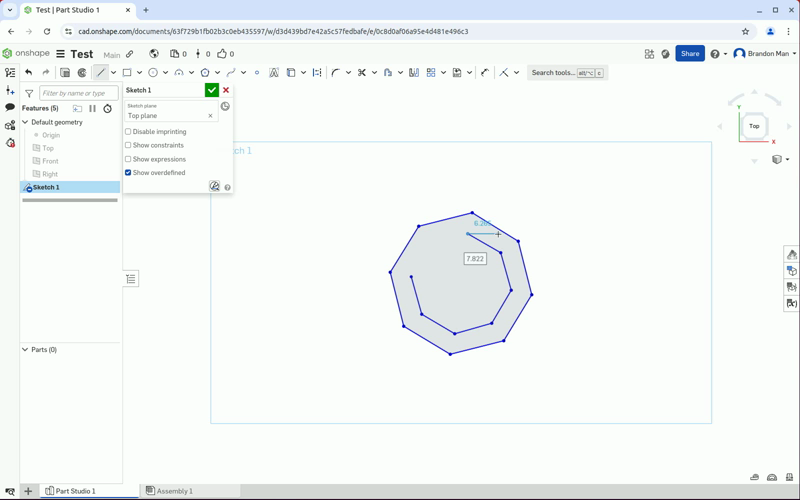
mouse_move(430, 242)
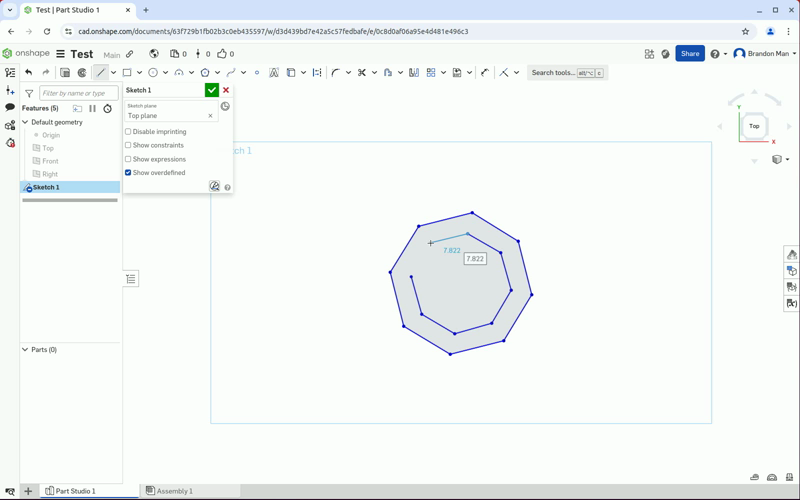
click(430, 242)
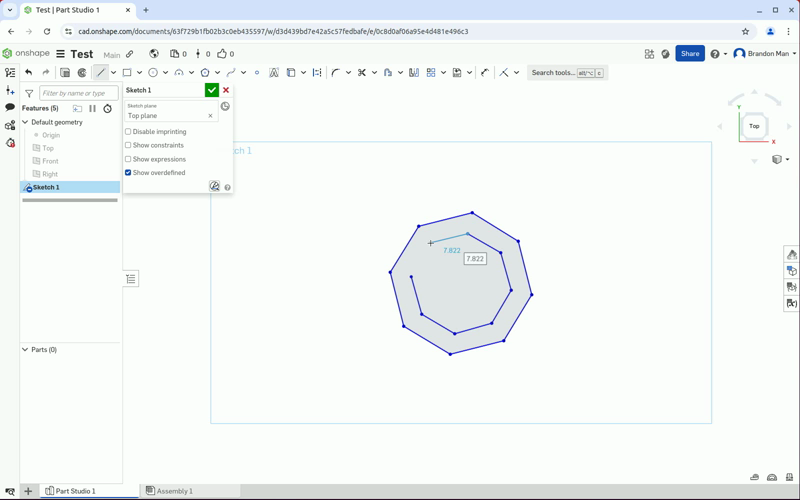
key_up(shift)
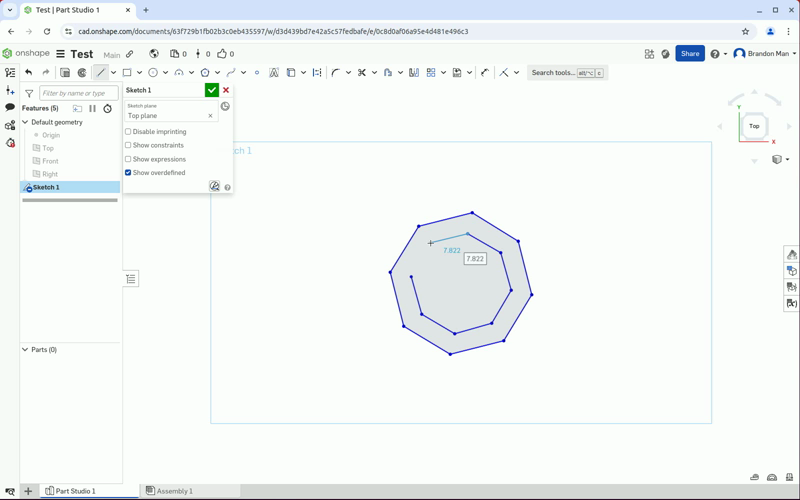
mouse_move(460, 242)
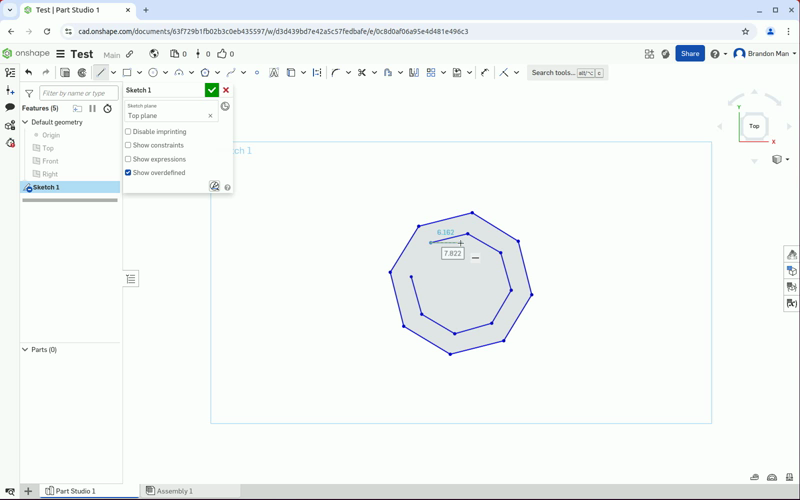
key_down(shift)
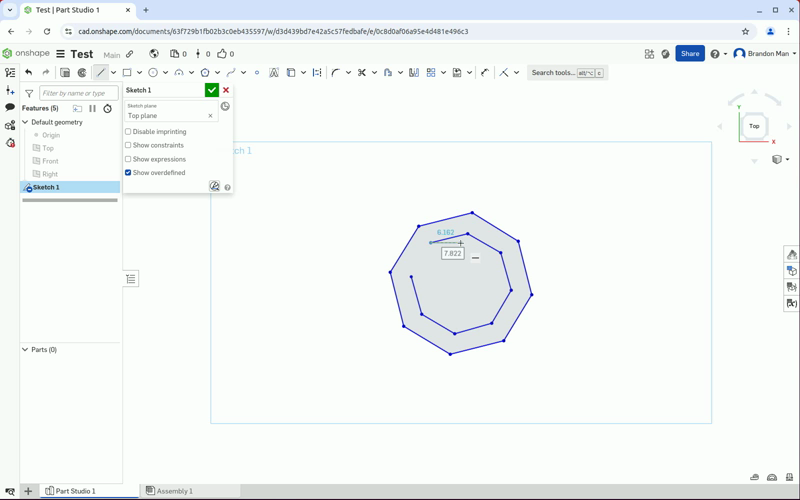
mouse_move(411, 276)
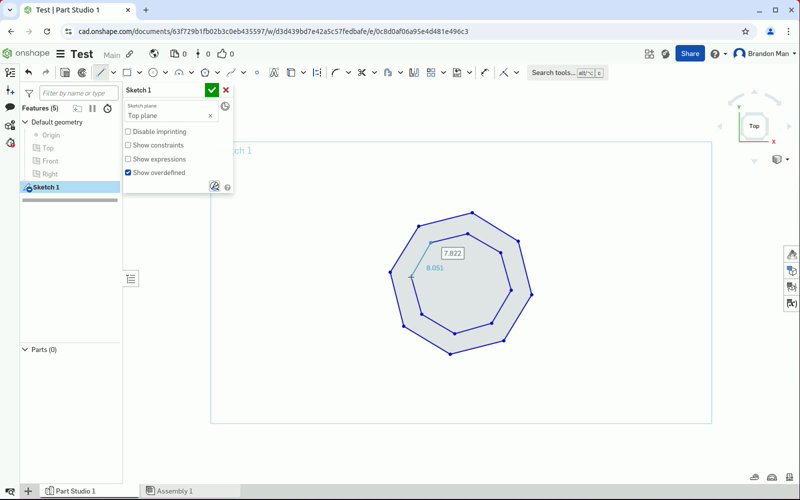
key_up(shift)
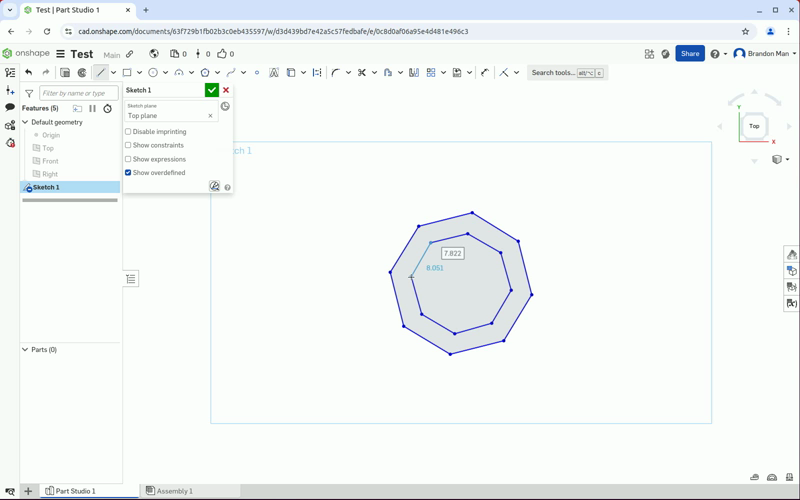
click(411, 276)
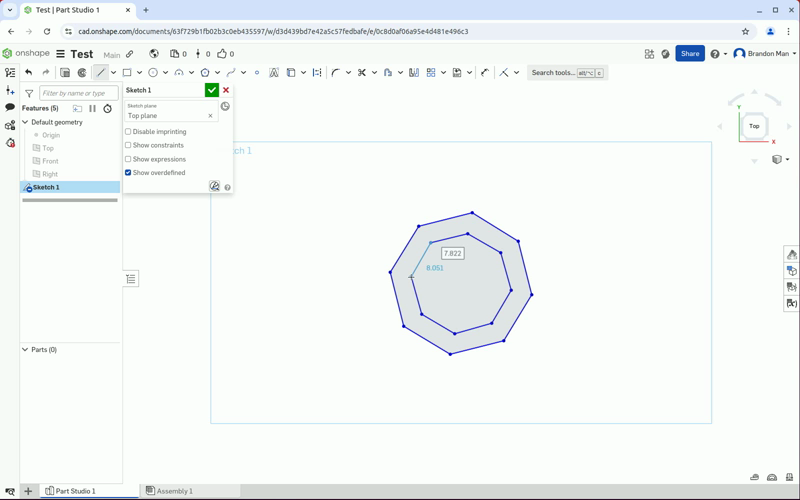
key(esc)
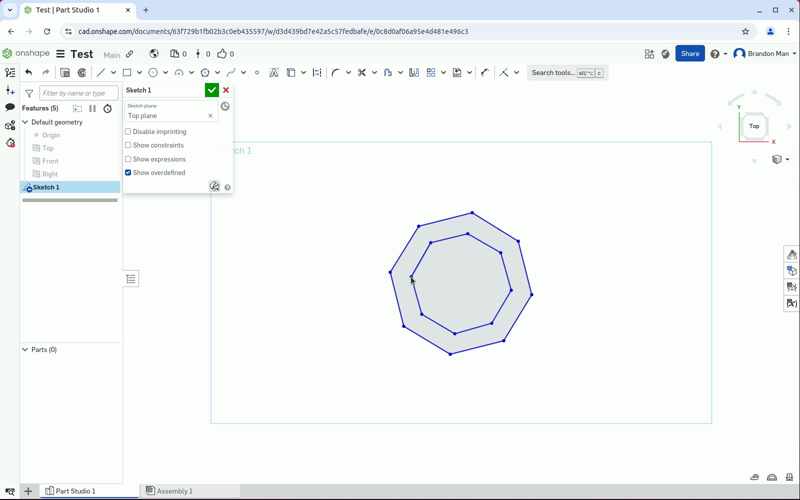
mouse_move(496, 236)
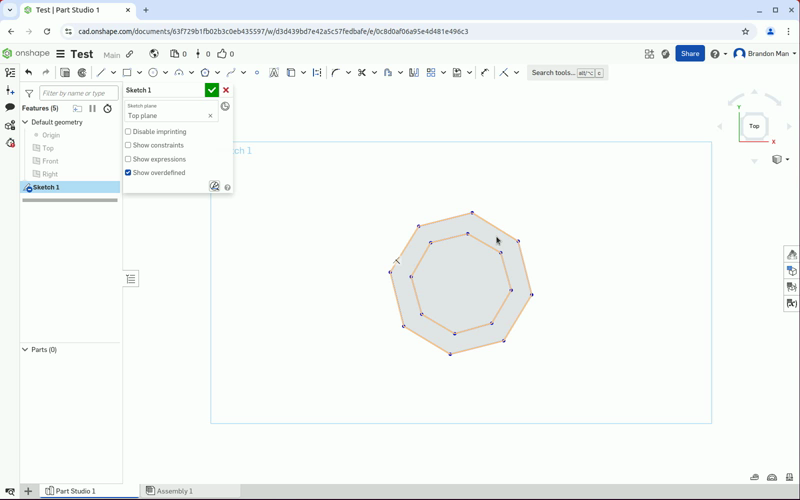
click(496, 236)
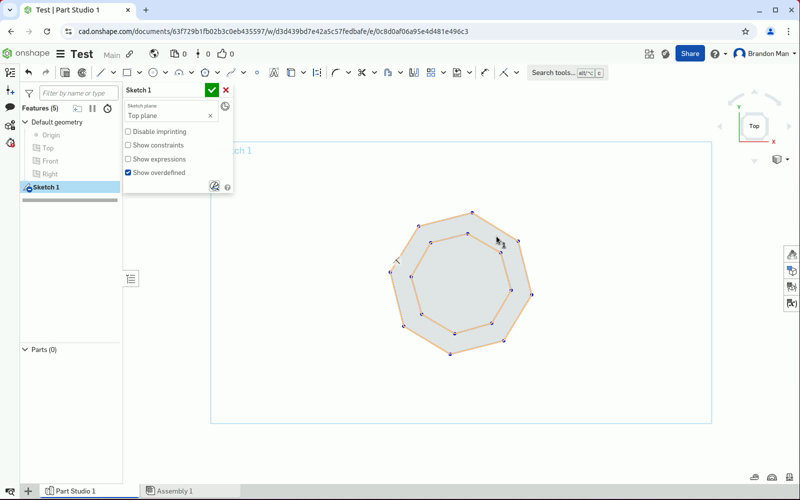
mouse_move(73, 352)
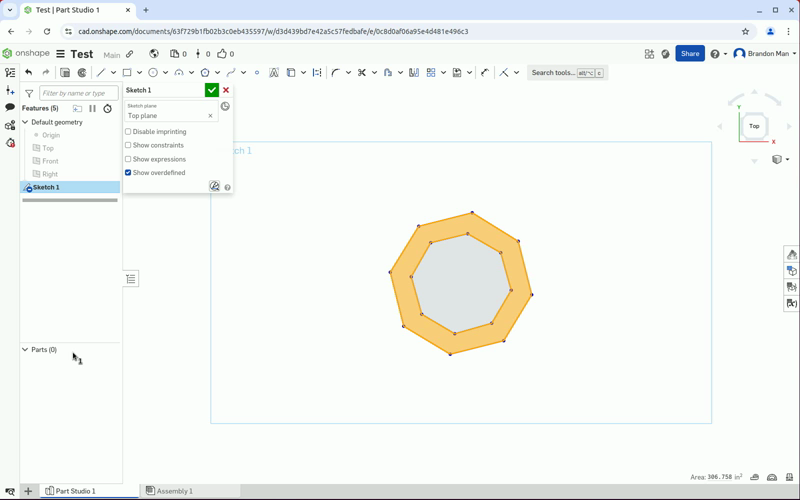
key(shift+y)
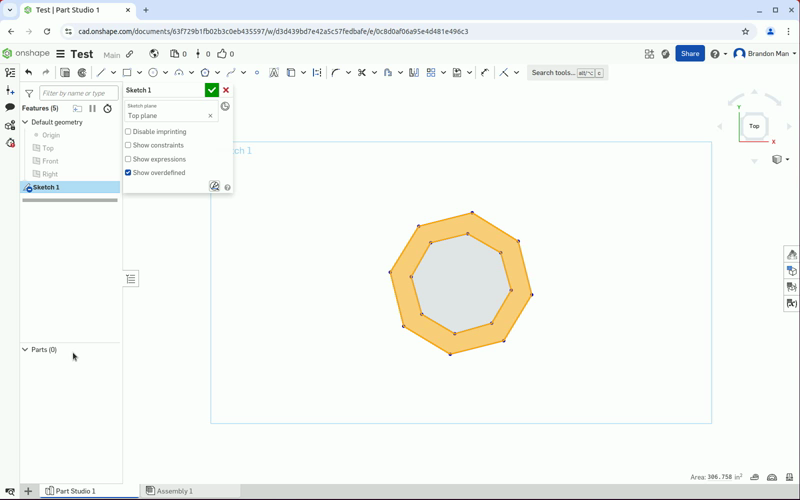
key(shift+e)
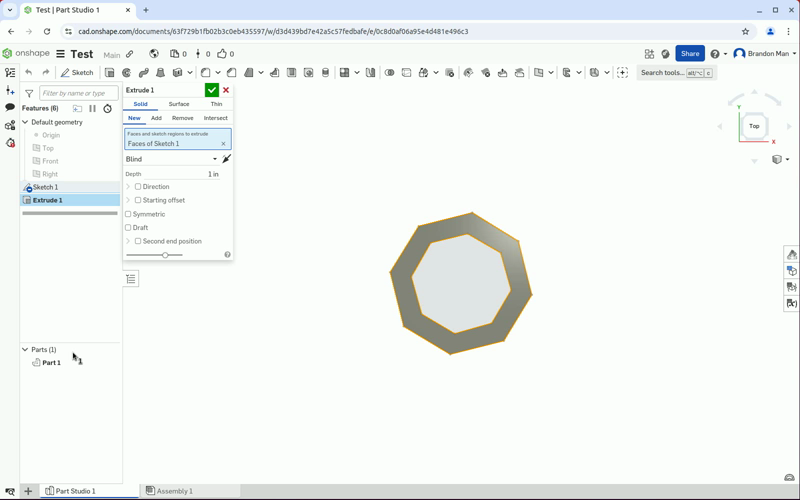
mouse_move(143, 106)
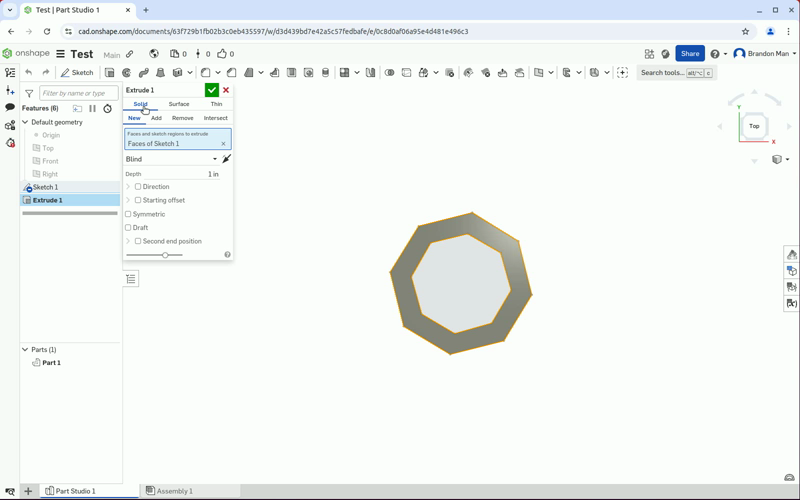
click(143, 106)
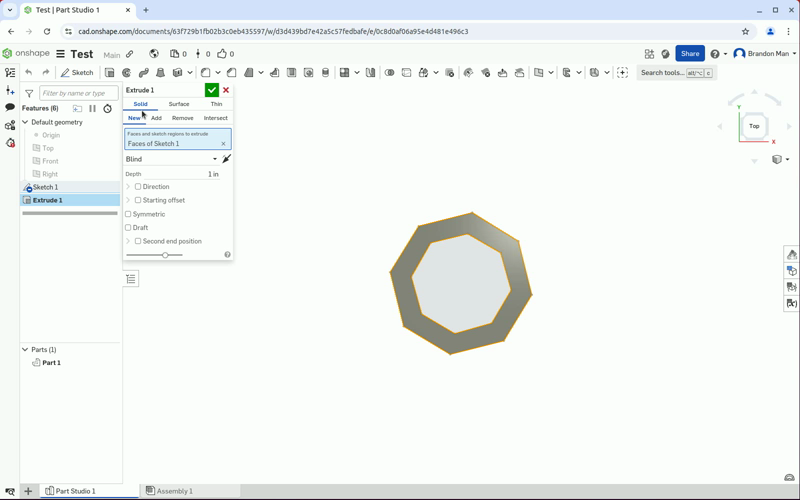
mouse_move(137, 120)
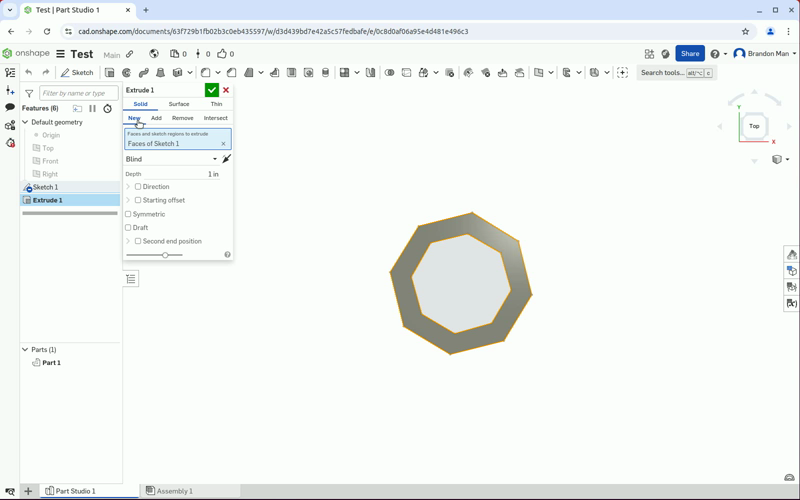
click(137, 120)
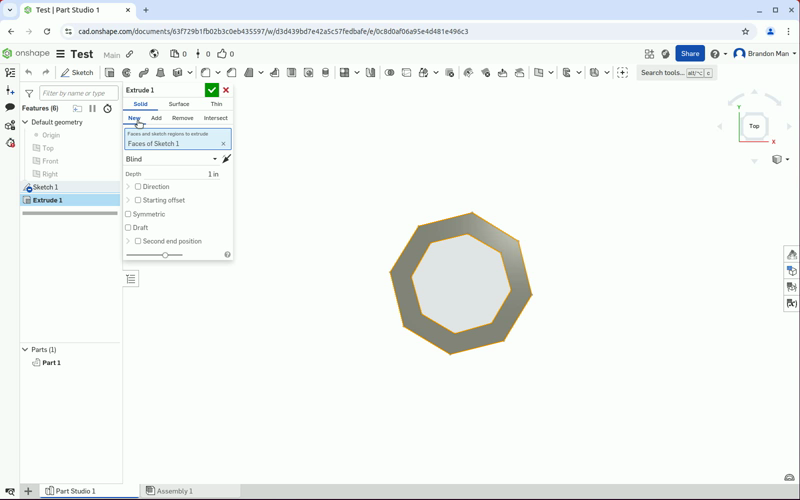
key(tab, 4)
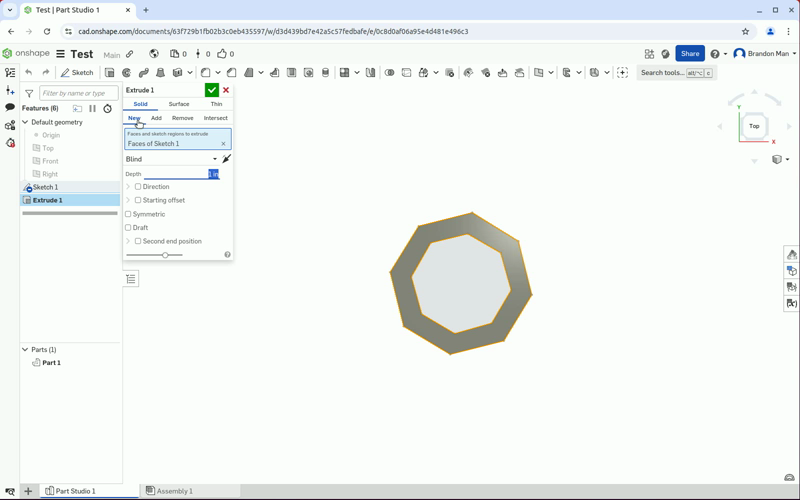
text(5.055)
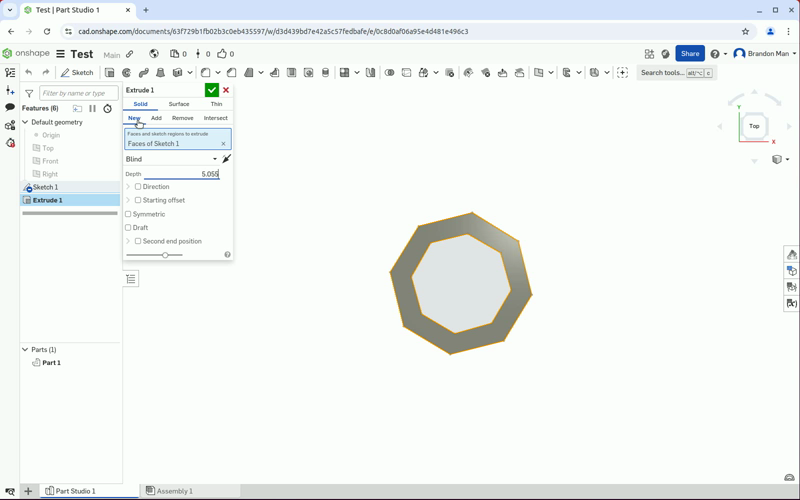
key(enter)
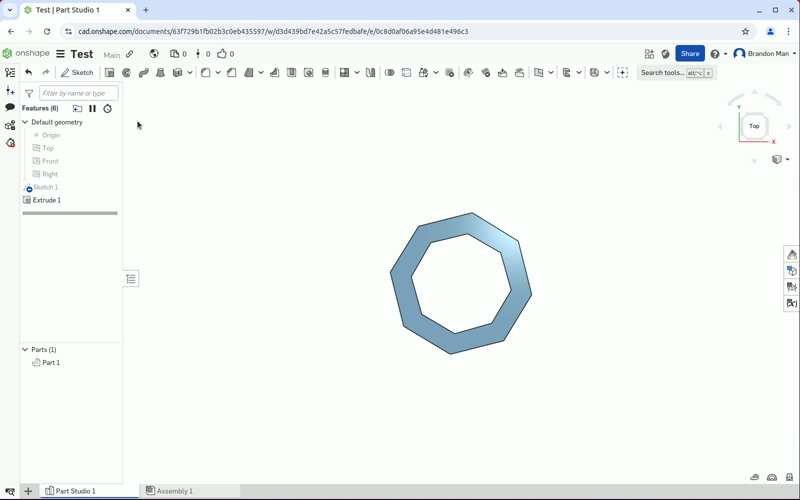
key(shift+h)
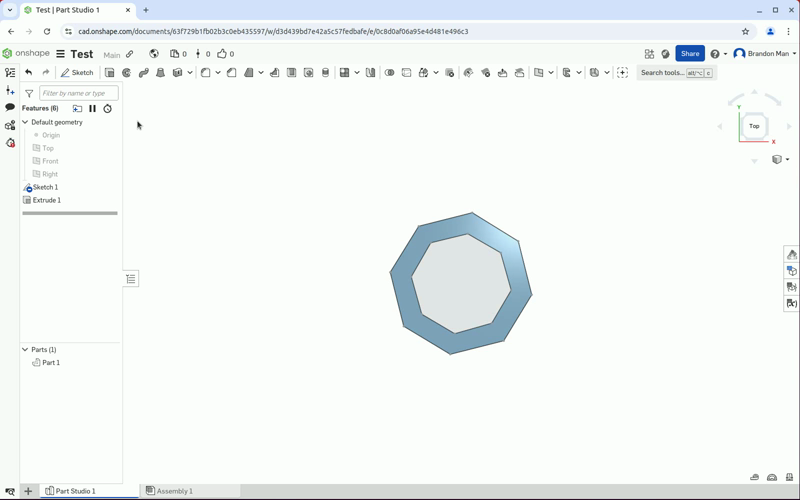
key(shift+h)
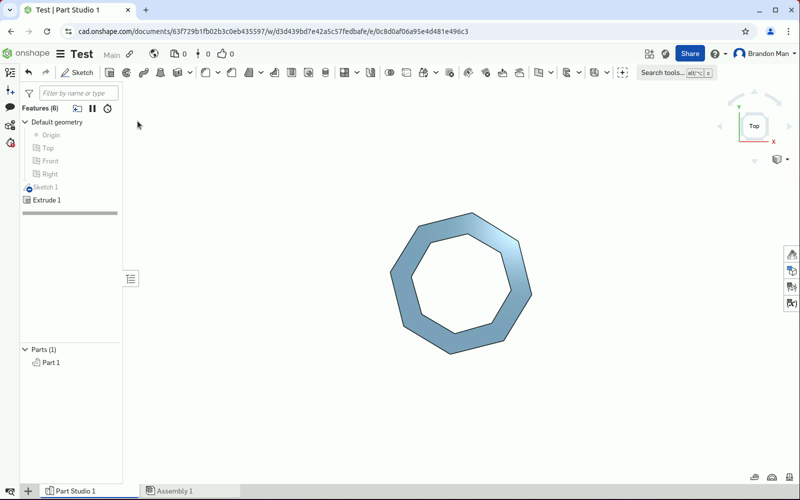
mouse_move(73, 189)
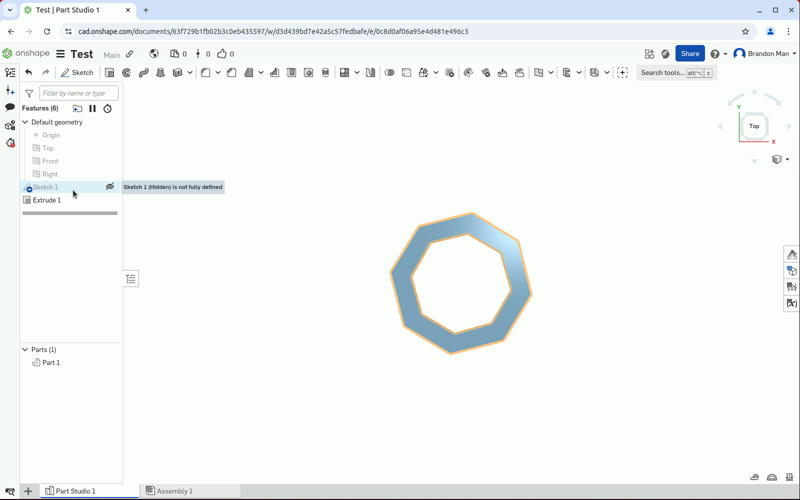
click(73, 189)
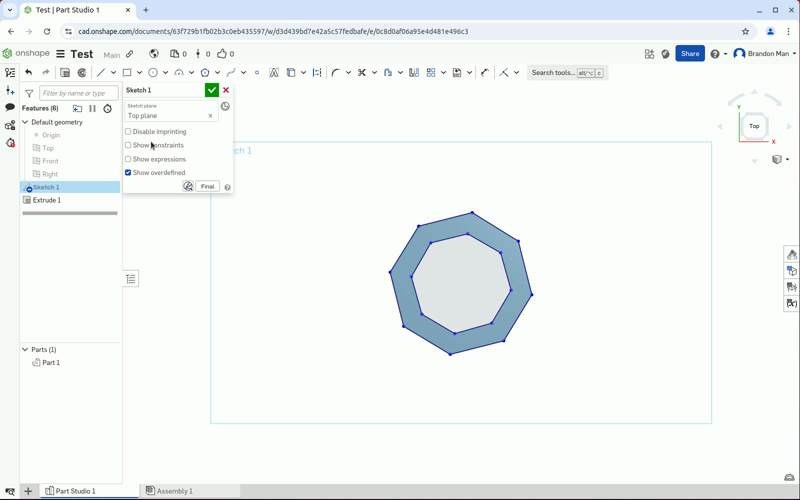
mouse_move(229, 92)
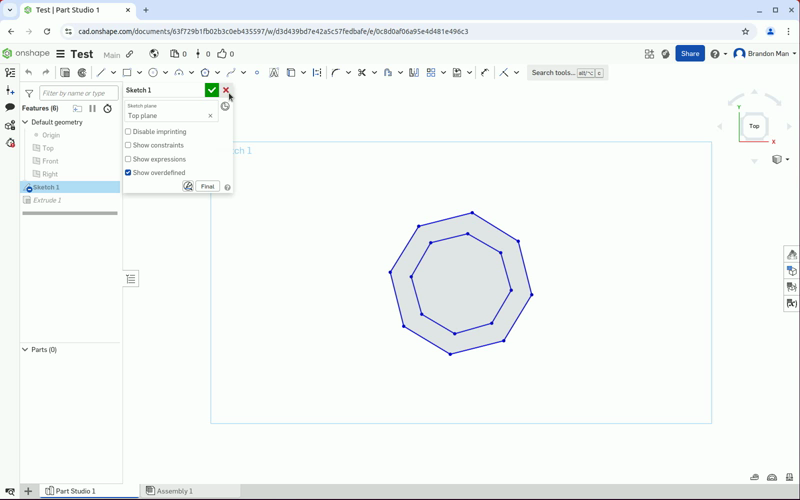
click(229, 92)
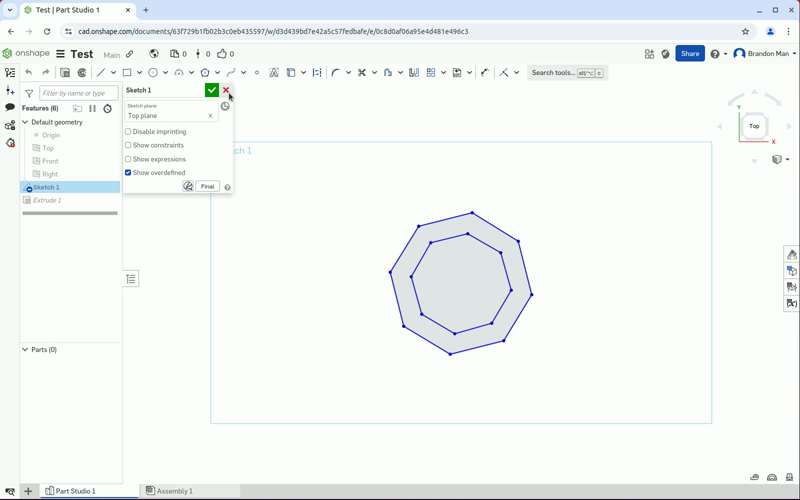
key(shift+s)
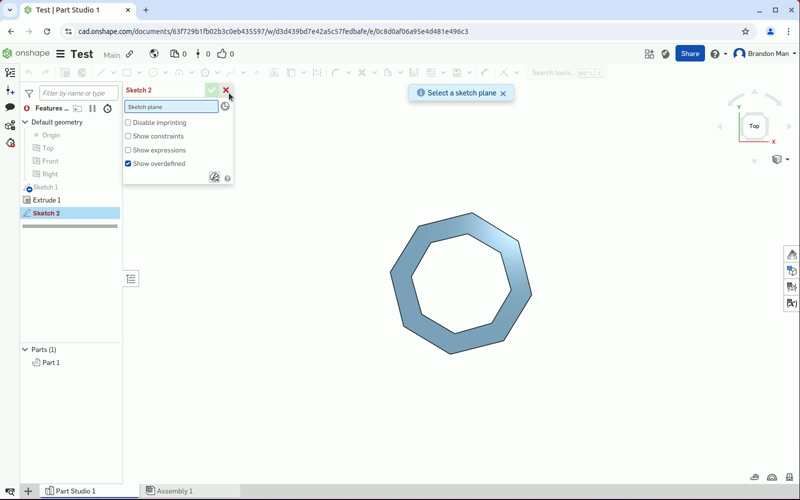
mouse_move(73, 150)
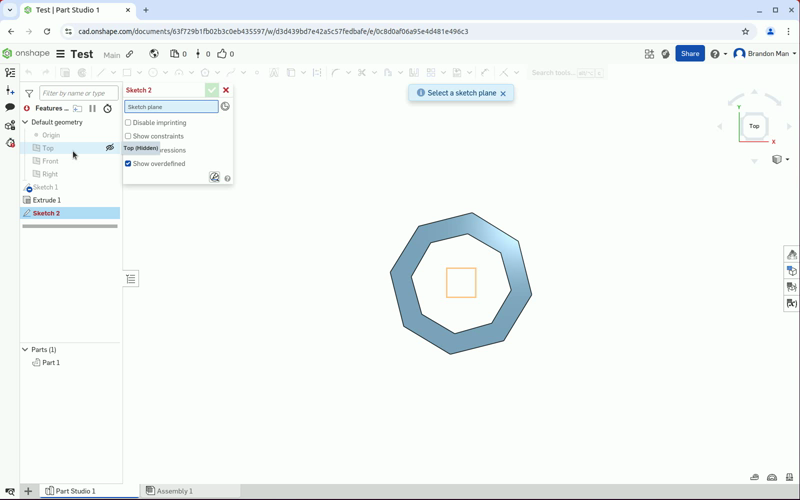
click(73, 150)
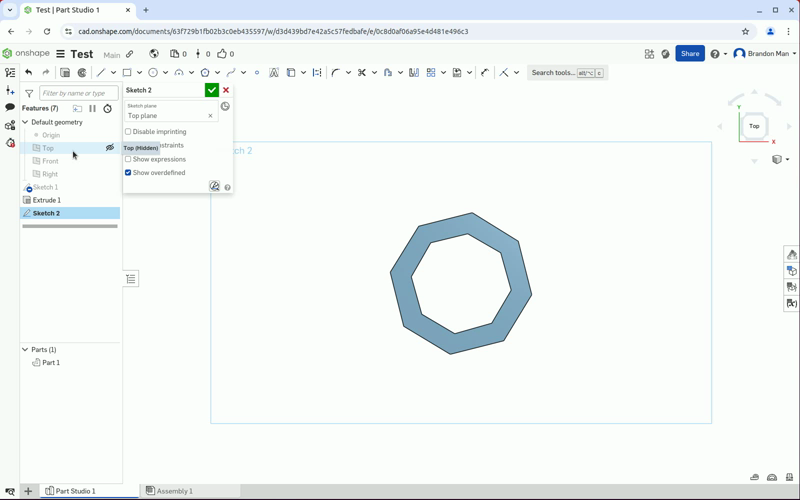
mouse_move(73, 352)
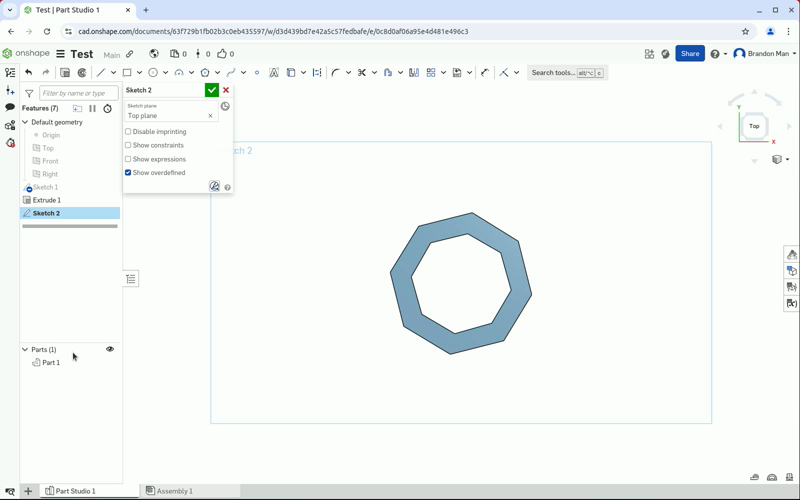
key(y)
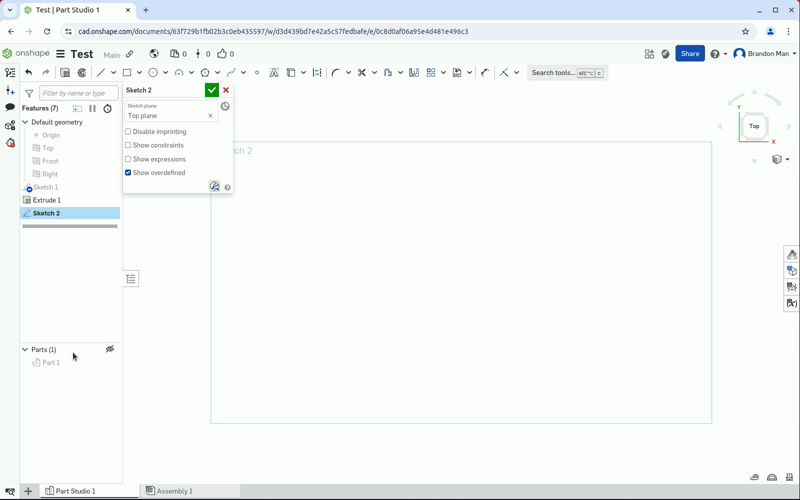
key(l)
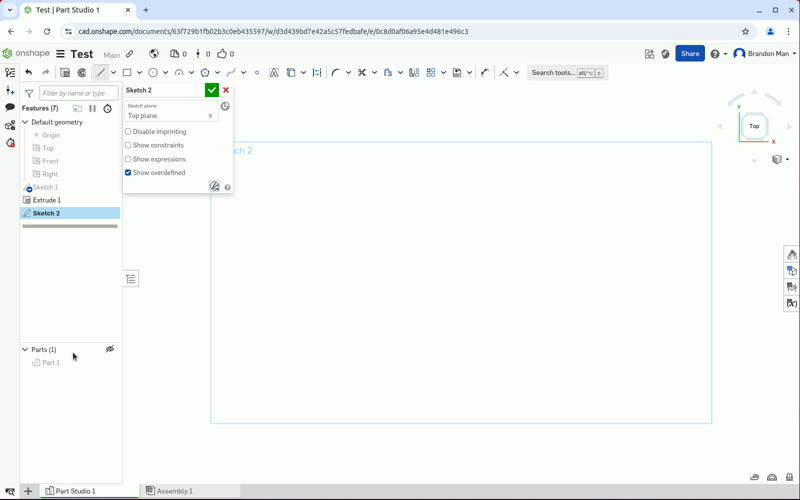
key_down(shift)
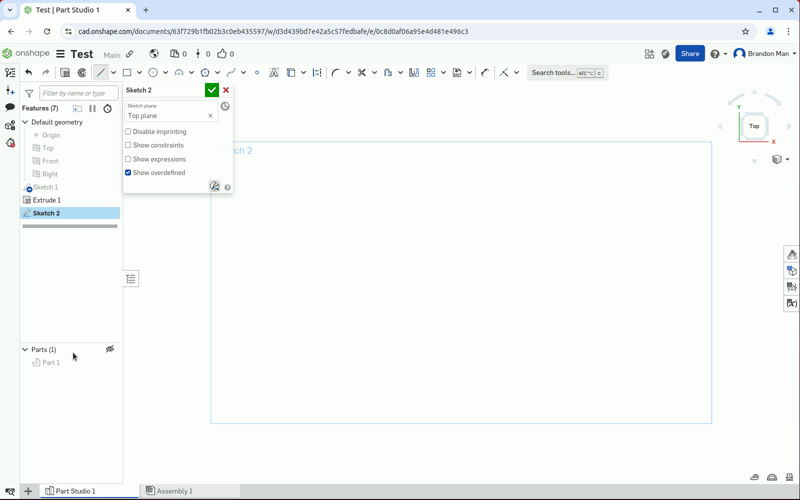
mouse_move(377, 367)
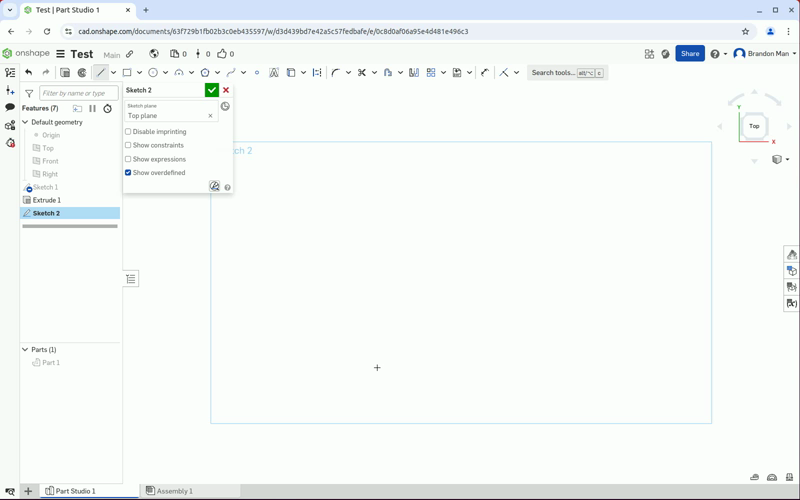
click(377, 367)
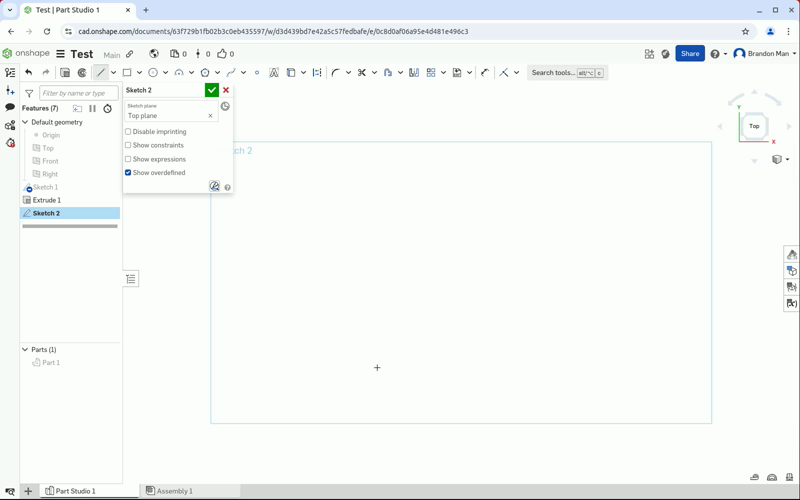
key_up(shift)
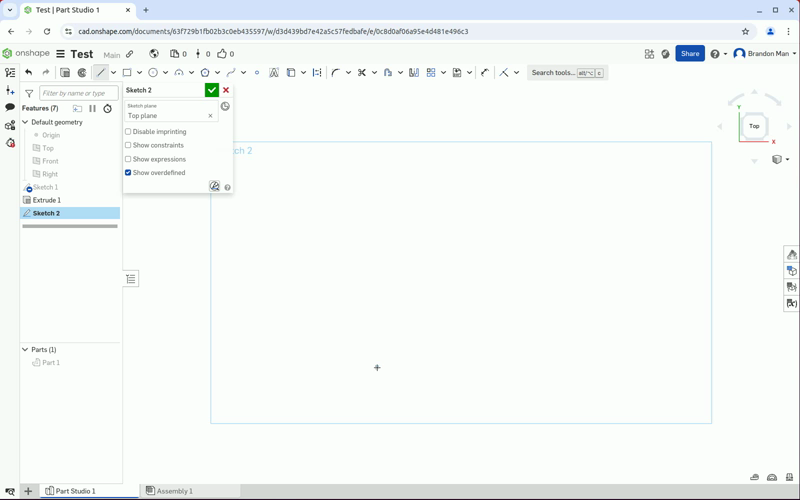
key_down(shift)
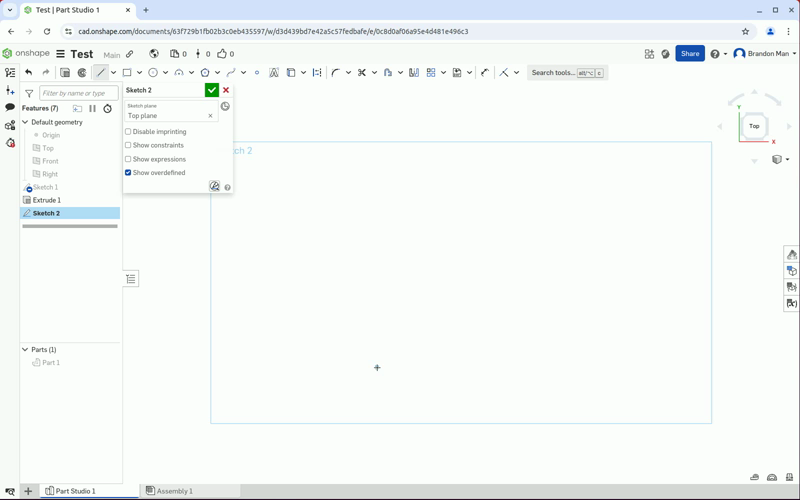
mouse_move(407, 367)
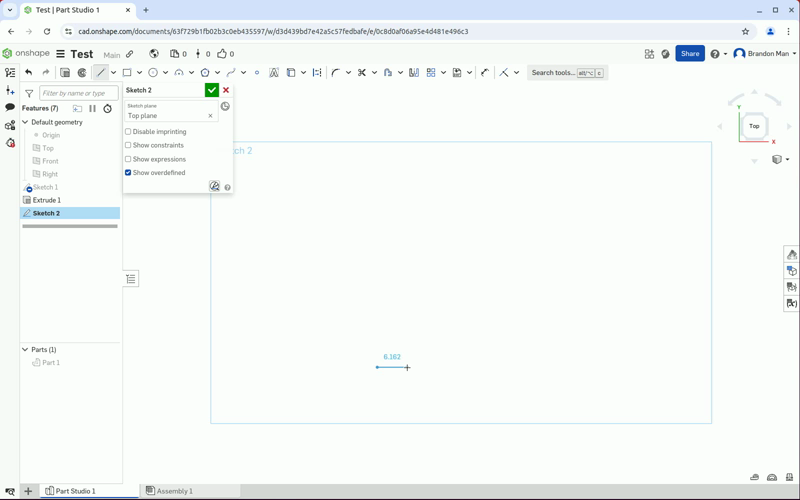
mouse_move(425, 395)
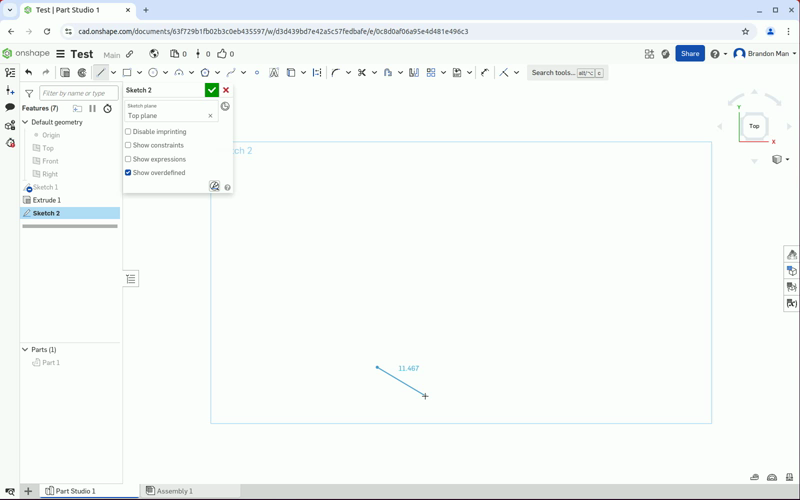
click(425, 395)
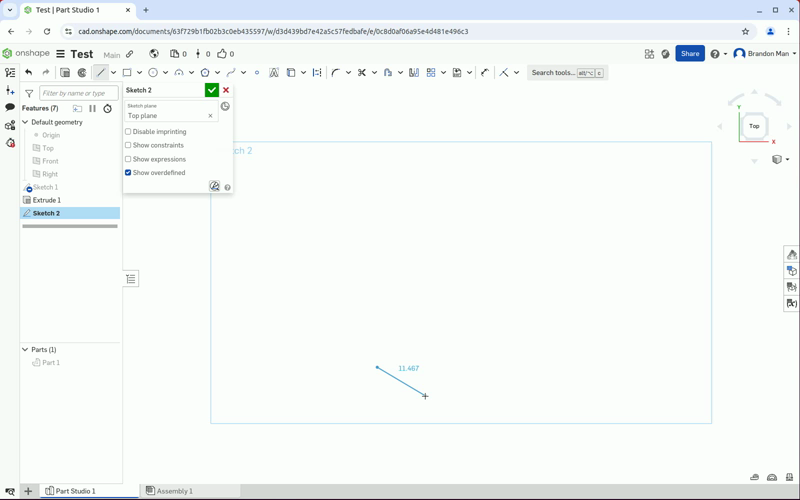
key_up(shift)
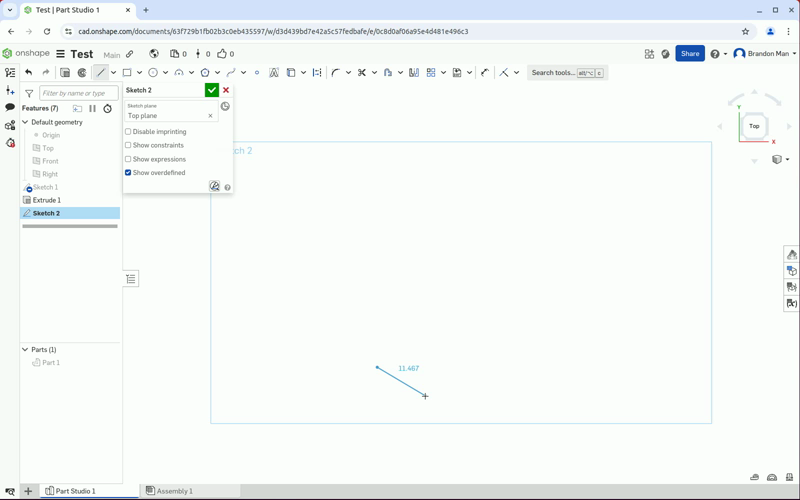
key_down(shift)
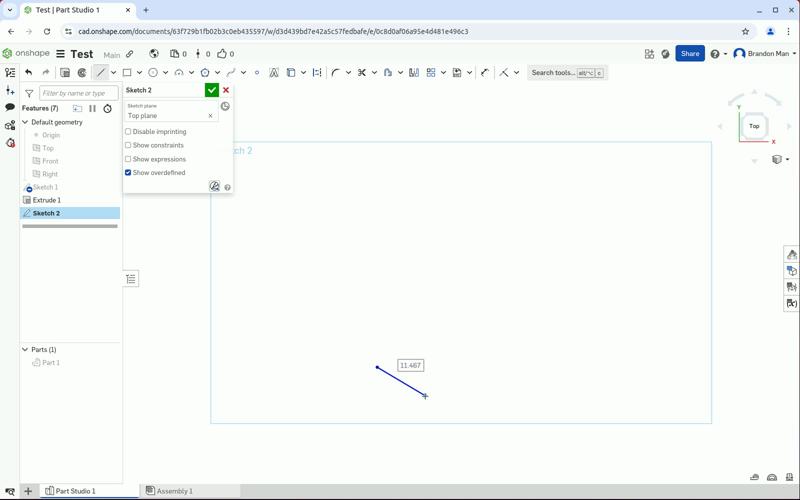
mouse_move(455, 395)
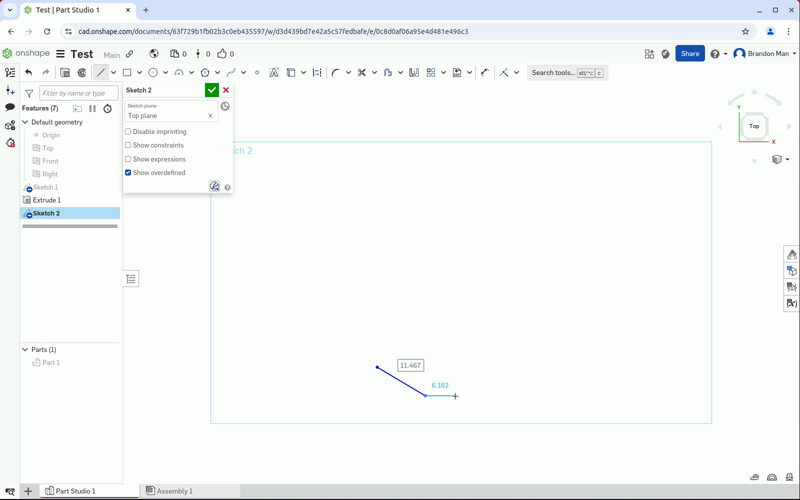
mouse_move(450, 353)
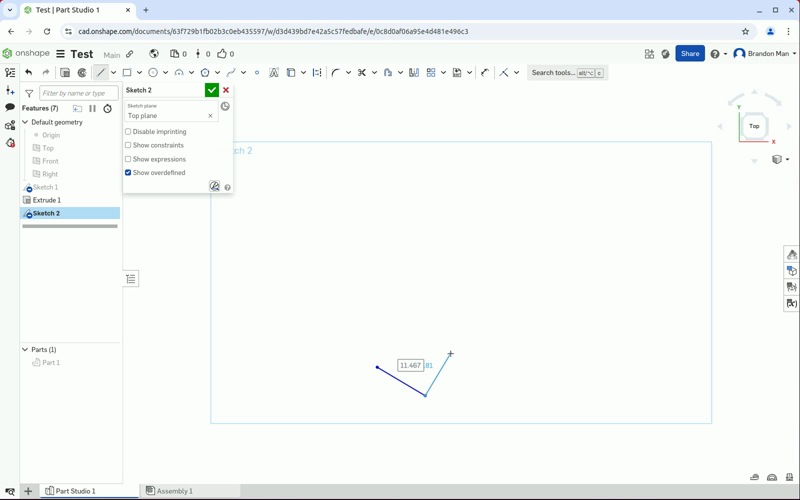
click(450, 353)
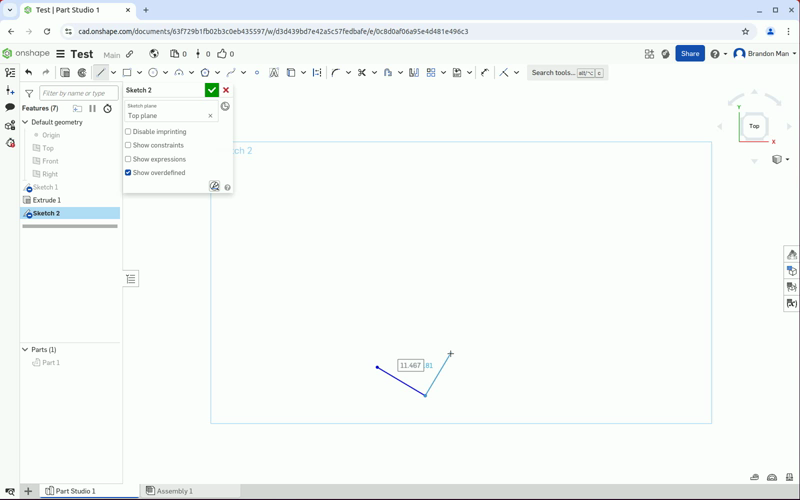
key_up(shift)
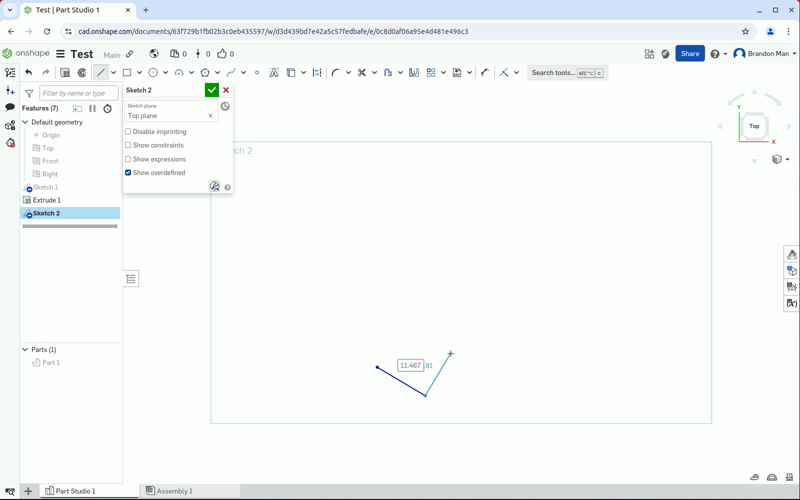
key_down(shift)
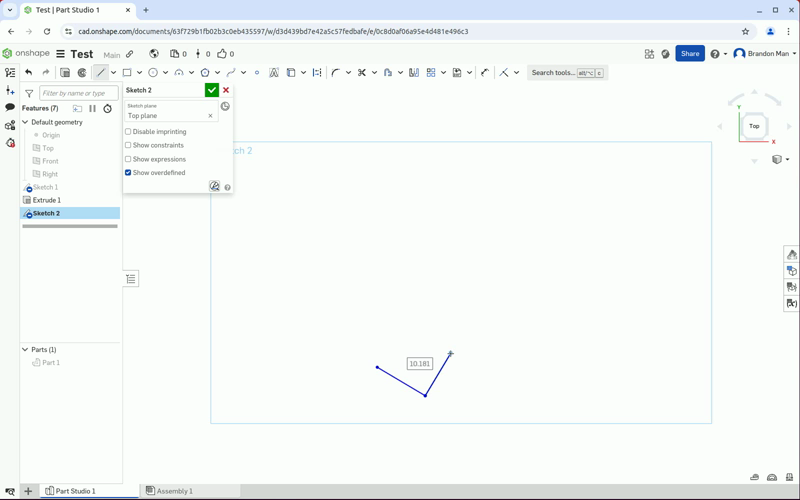
mouse_move(480, 353)
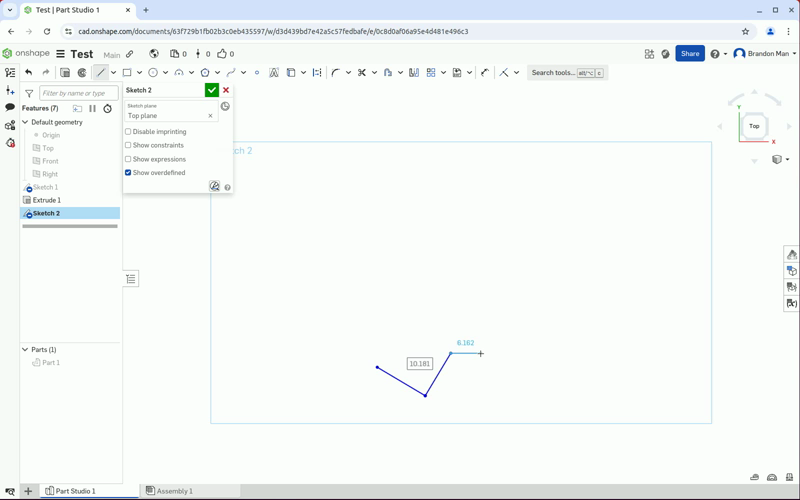
mouse_move(402, 324)
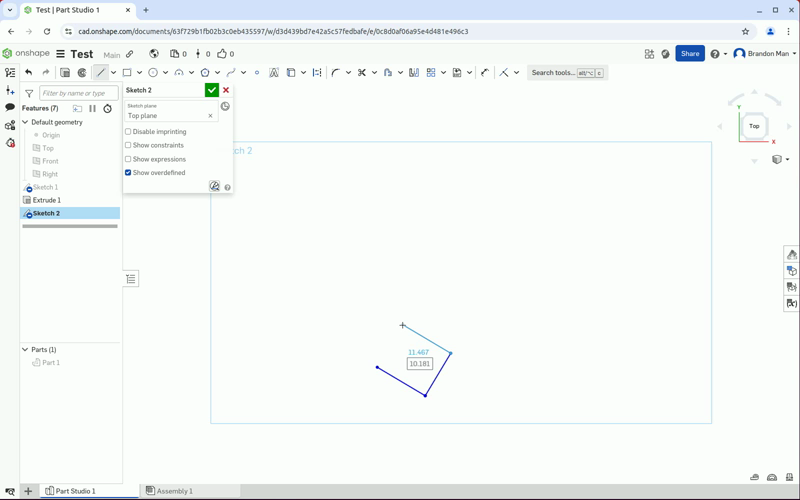
click(402, 324)
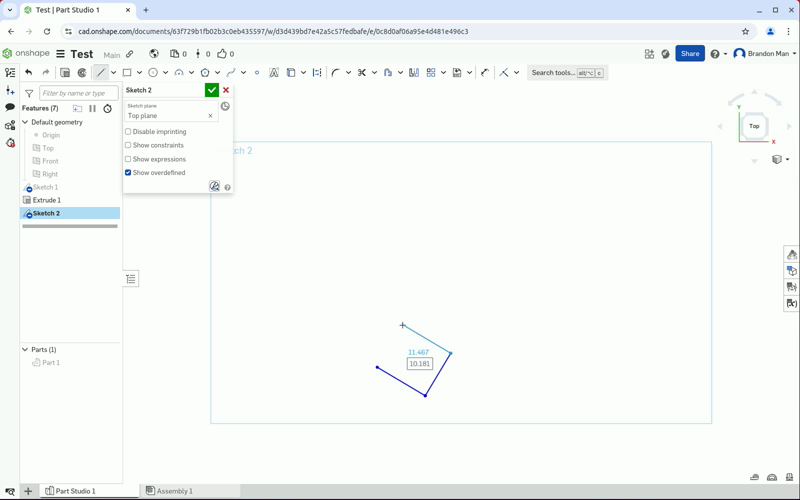
key_up(shift)
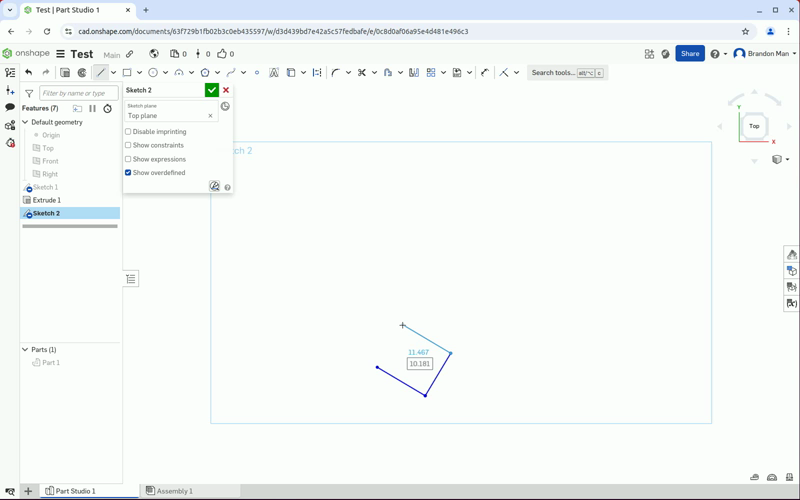
mouse_move(432, 324)
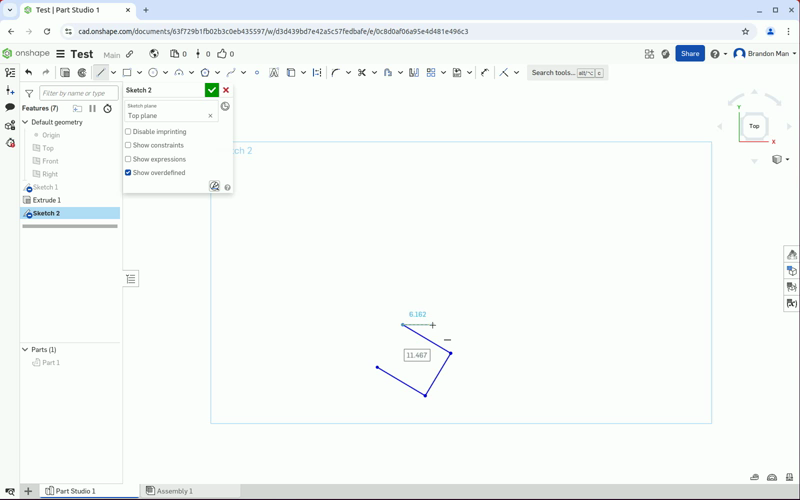
key_down(shift)
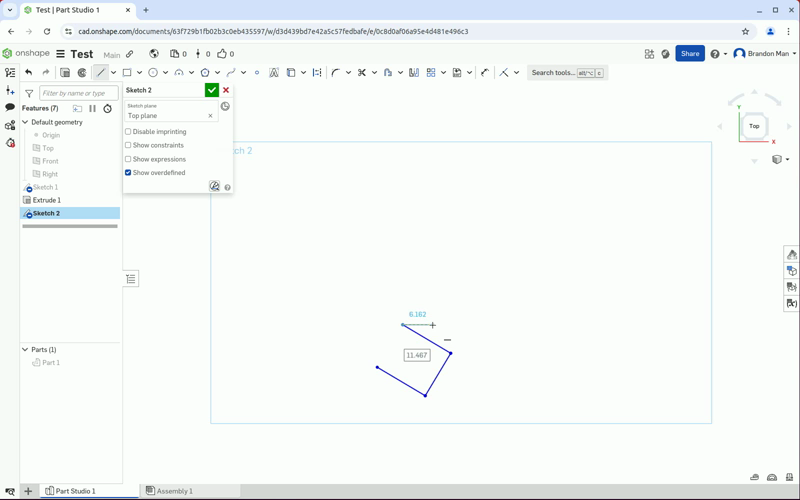
mouse_move(377, 367)
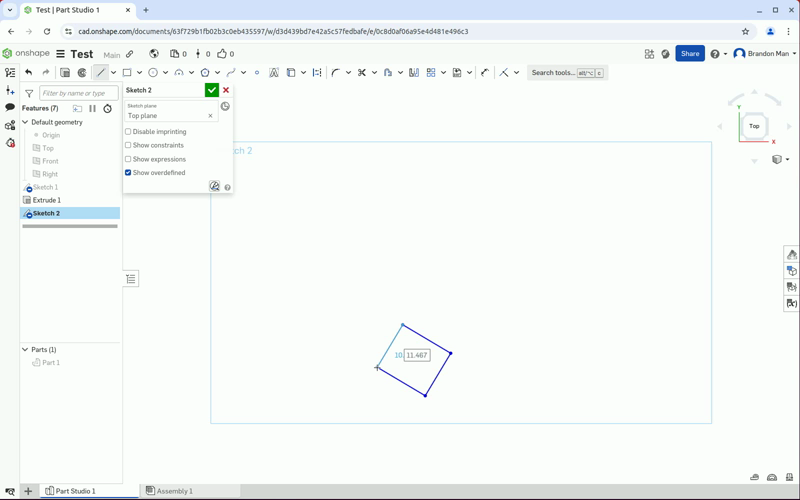
key_up(shift)
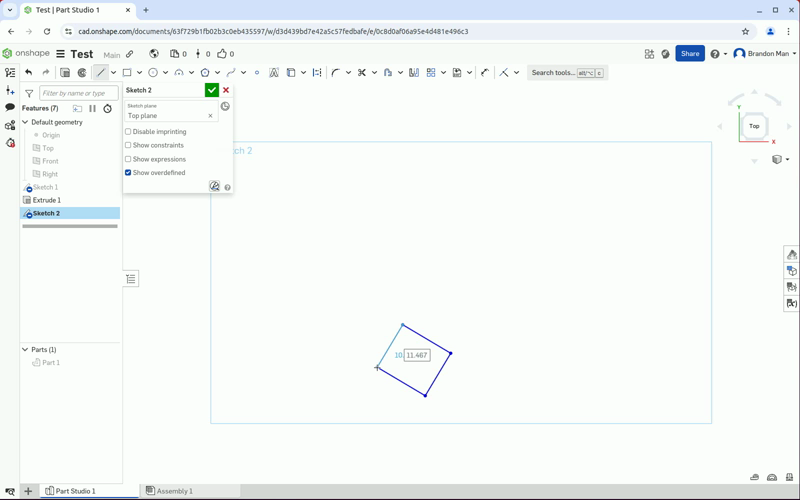
click(377, 367)
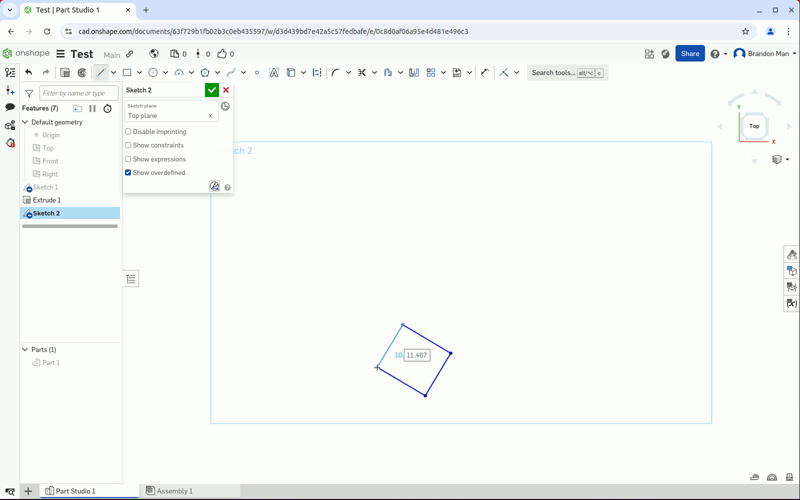
key(esc)
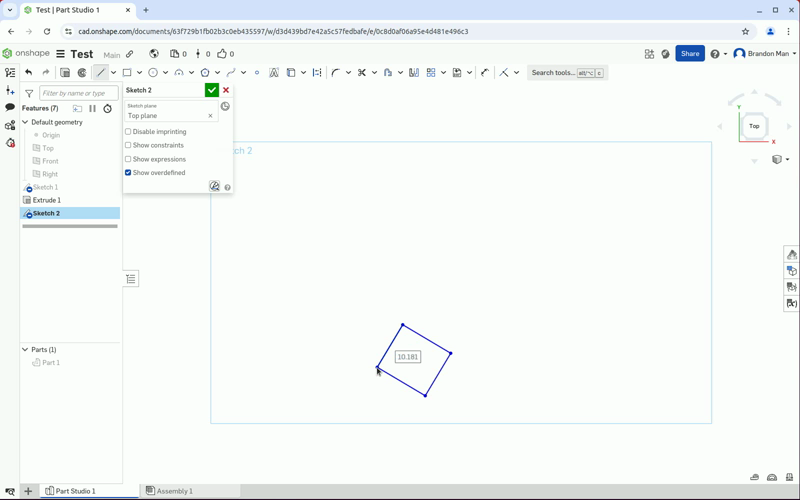
mouse_move(433, 376)
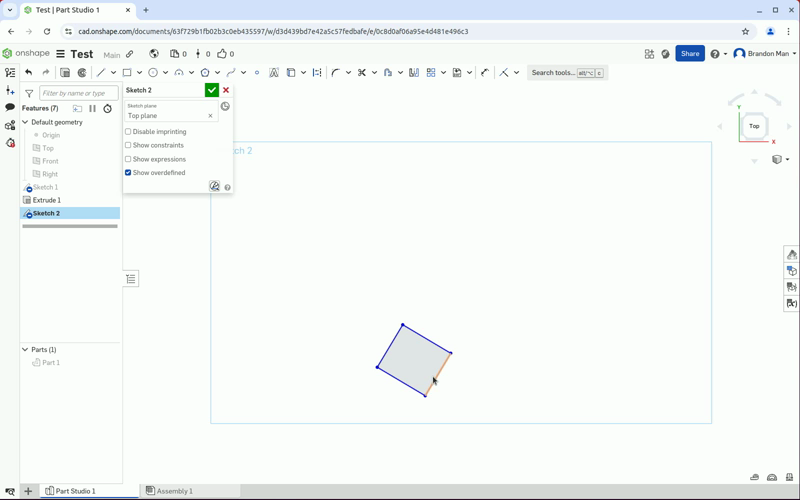
click(433, 376)
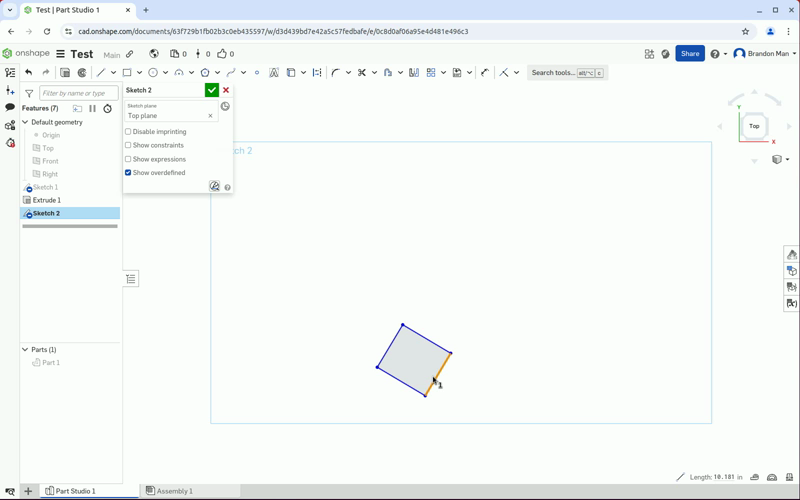
mouse_move(73, 352)
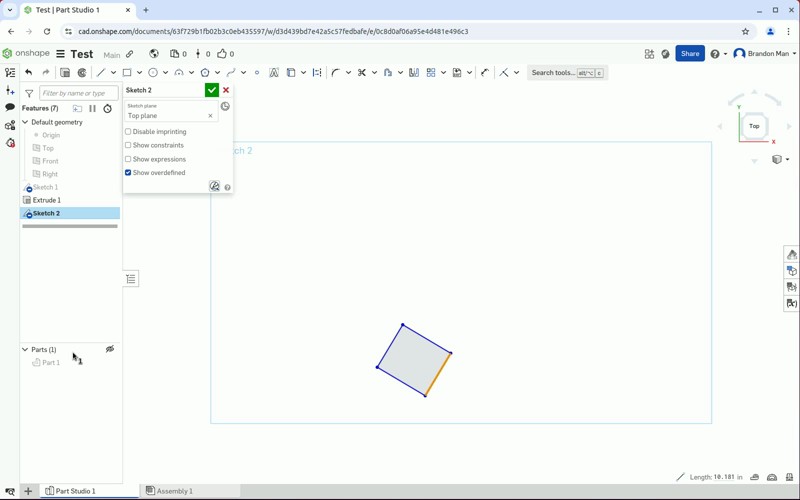
key(shift+y)
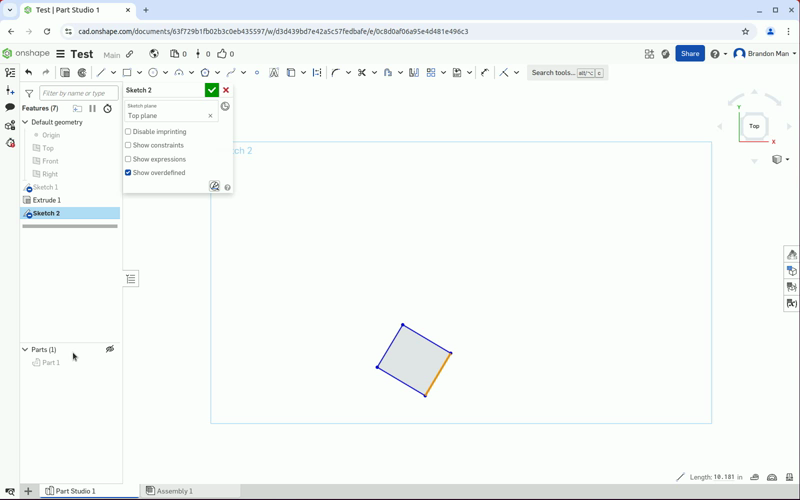
key(shift+e)
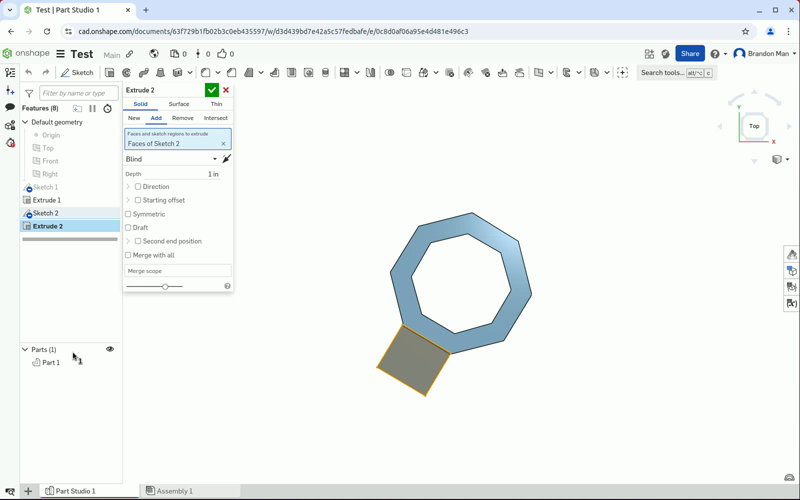
mouse_move(143, 106)
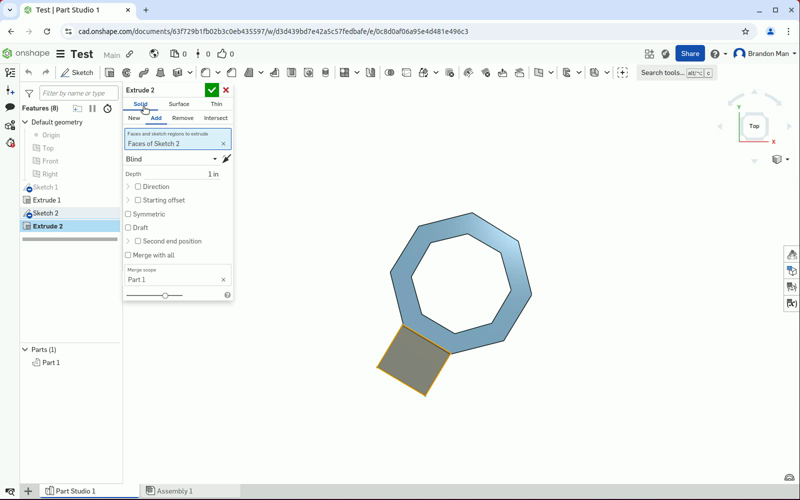
click(143, 106)
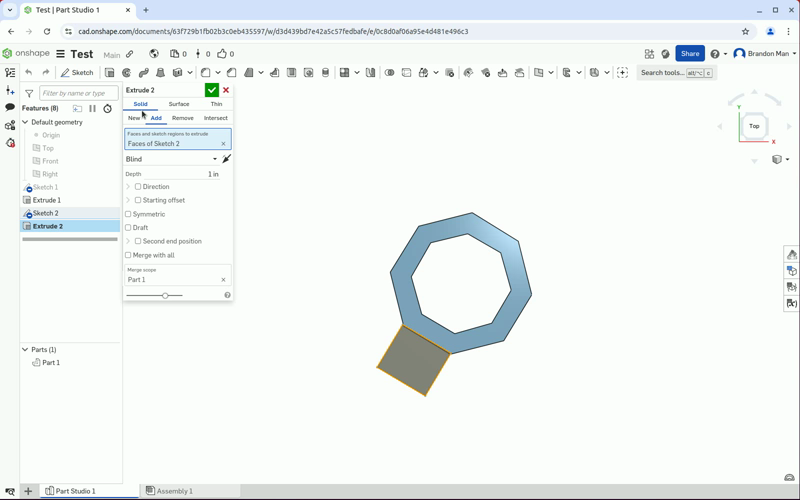
mouse_move(137, 120)
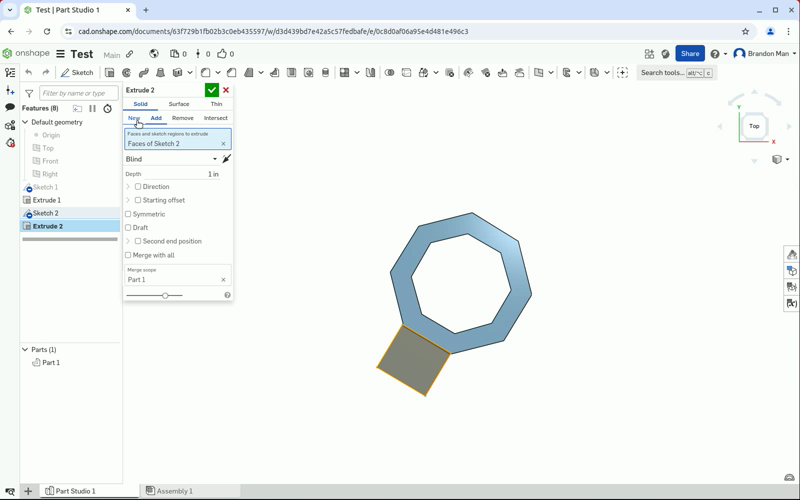
click(137, 120)
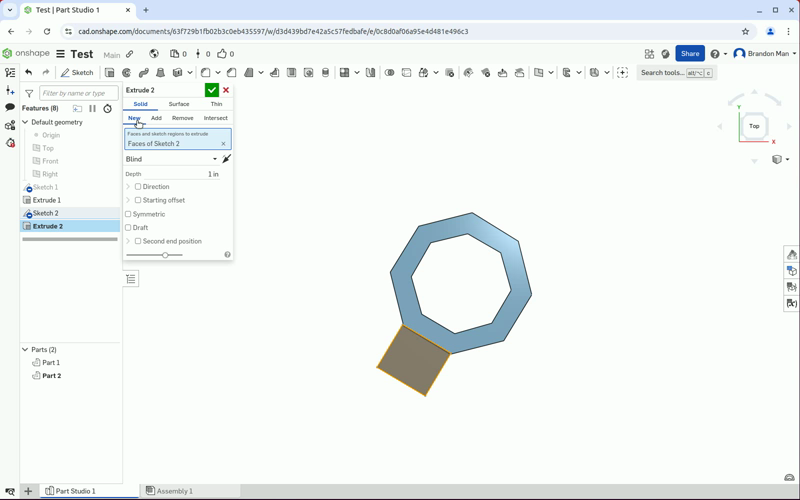
key(tab, 4)
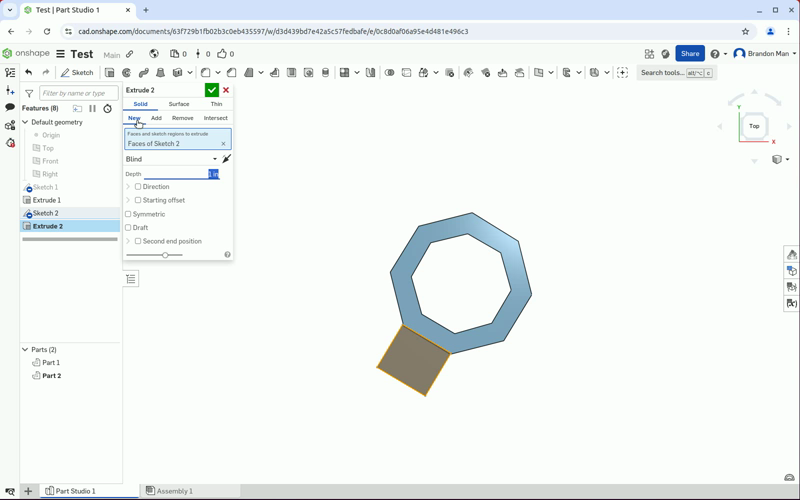
text(5.055)
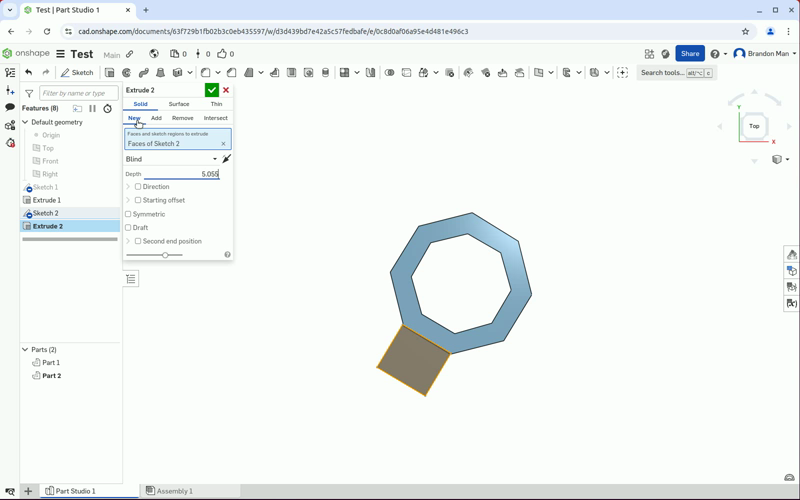
key(enter)
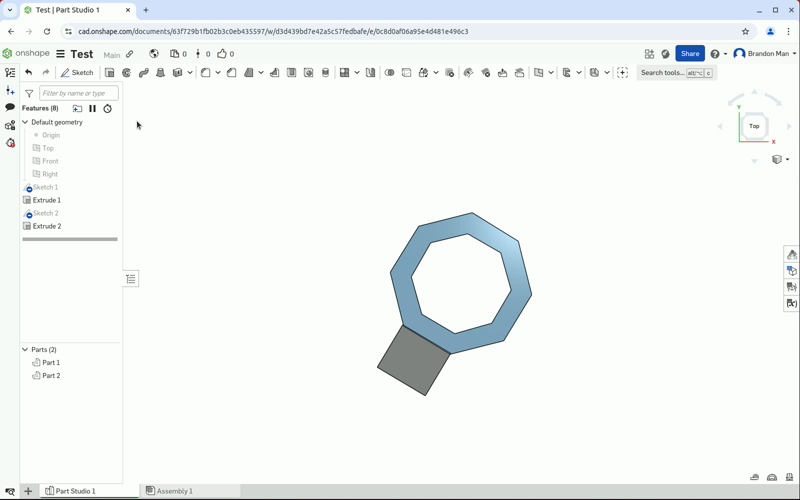
key(shift+h)
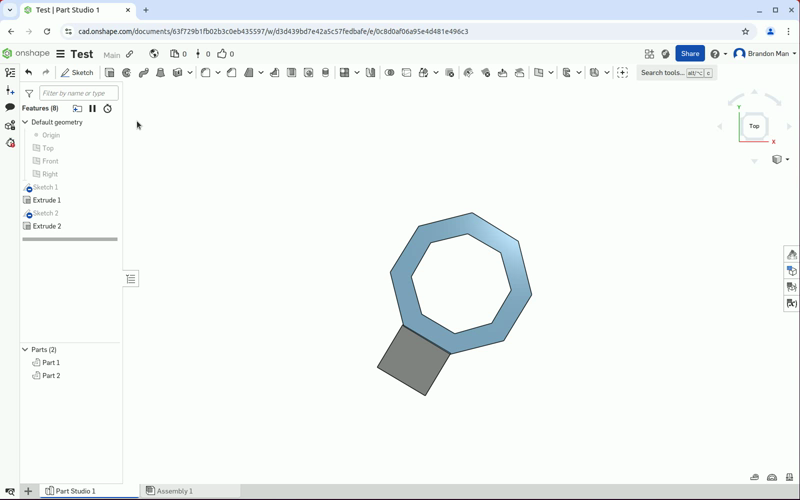
key(shift+h)
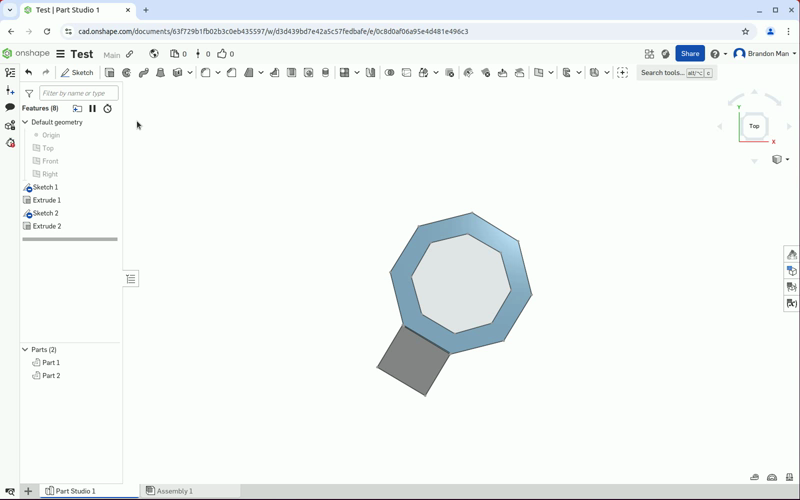
key(shift+7)
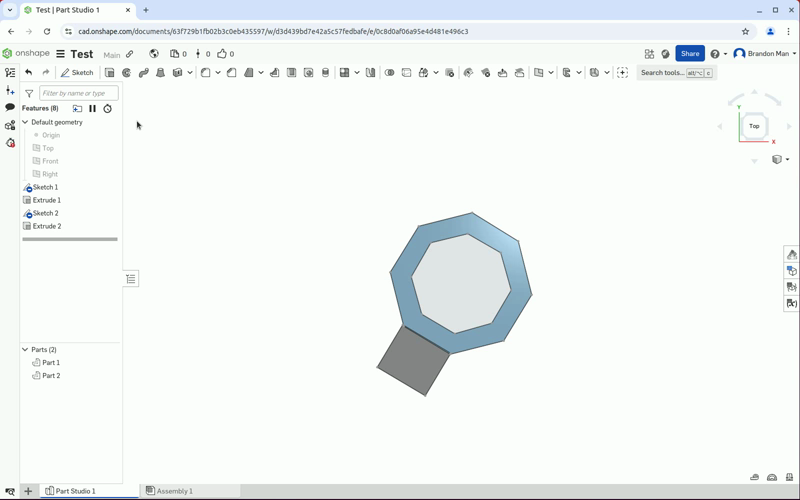
key(up, 3)
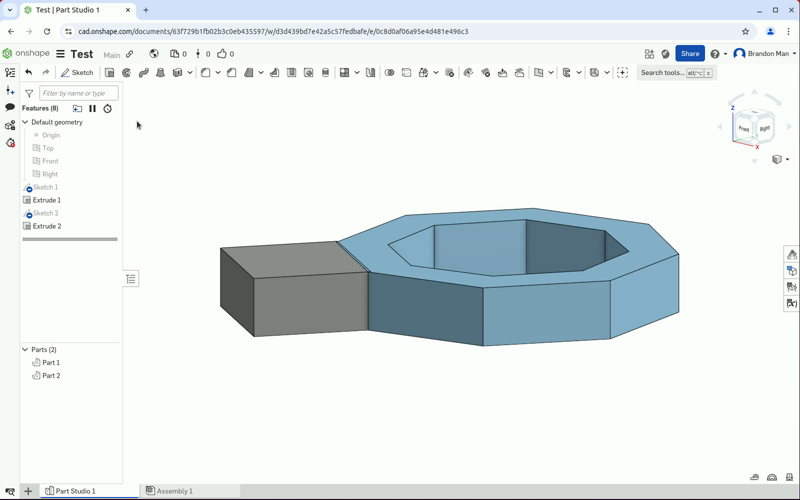
key(left, 3)
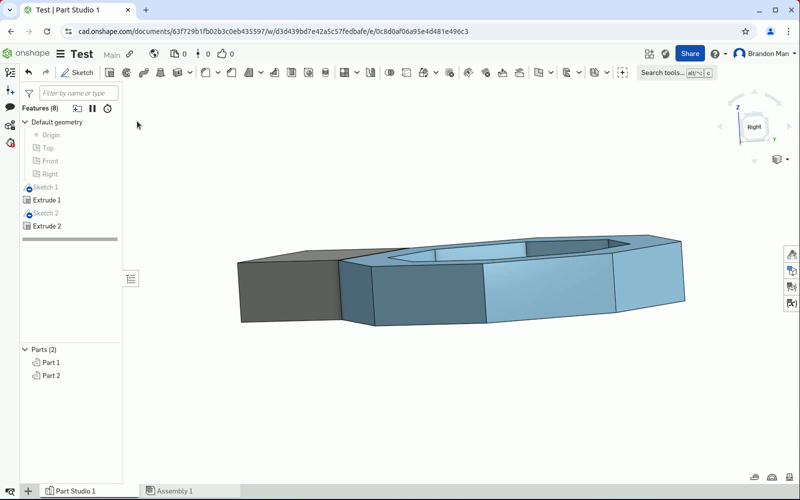
key(right, 3)
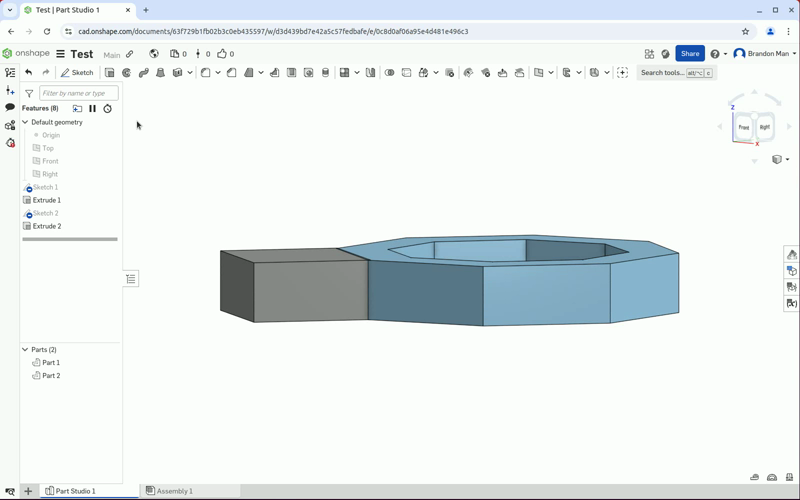
key(down, 3)
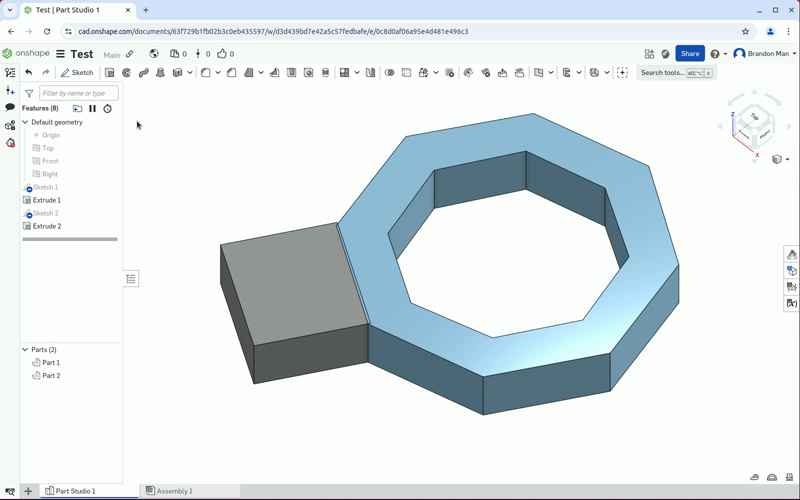
mouse_move(73, 189)
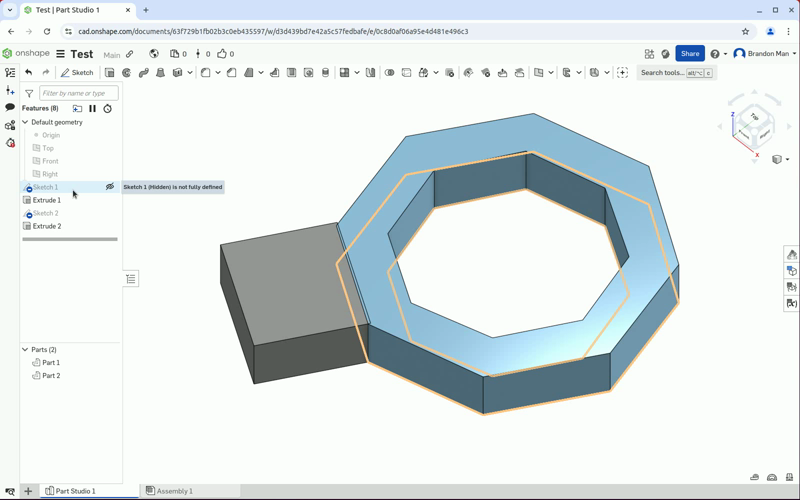
click(73, 189)